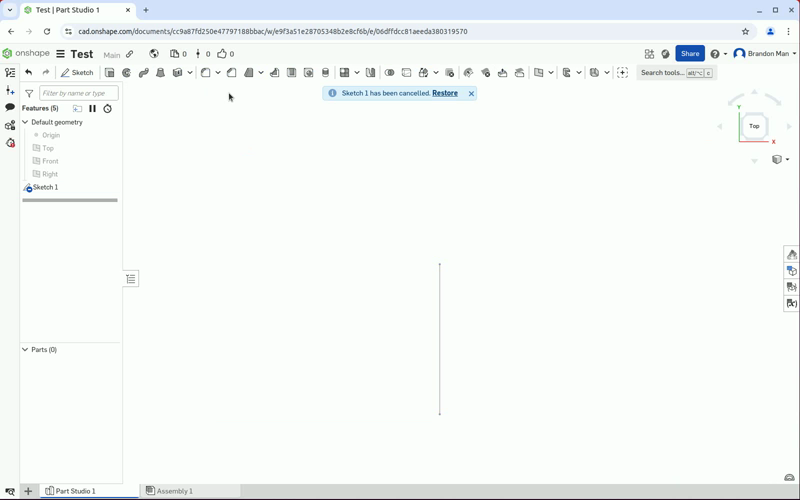
key(shift+h)
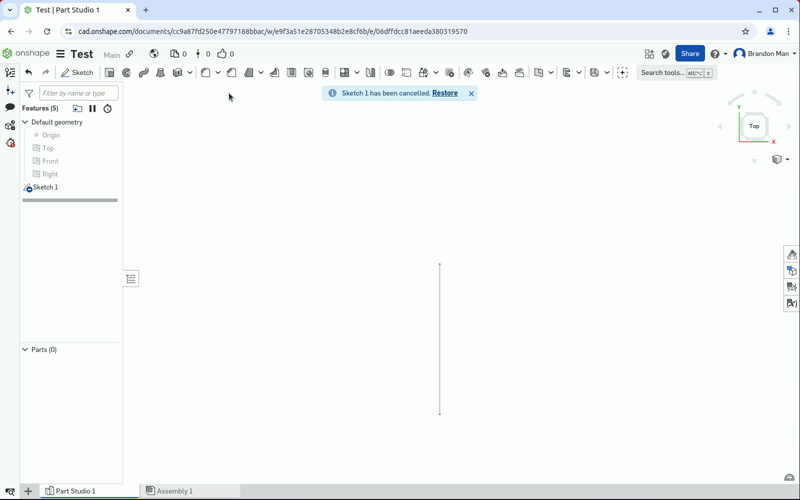
key(shift+s)
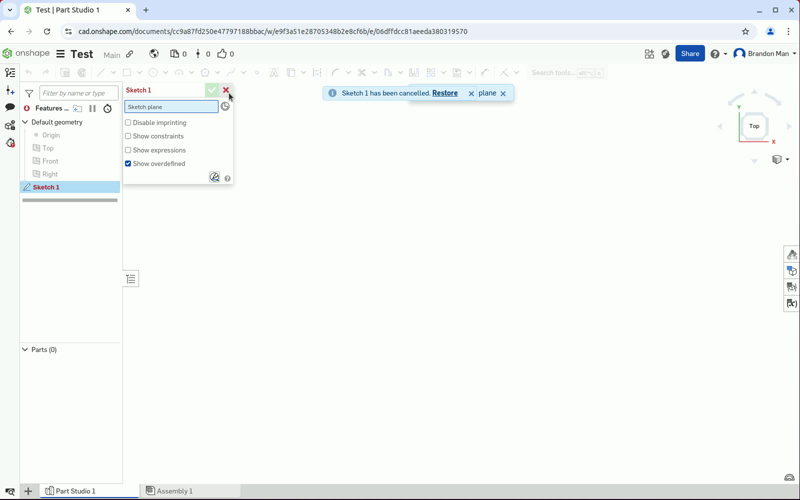
mouse_move(73, 150)
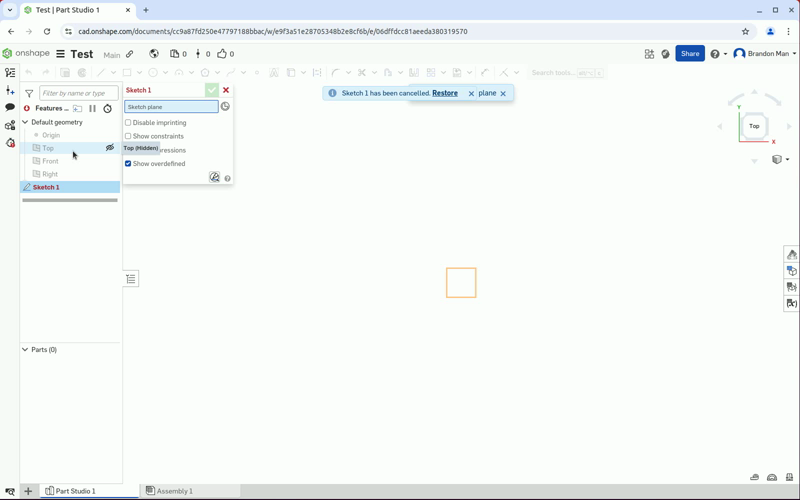
click(73, 150)
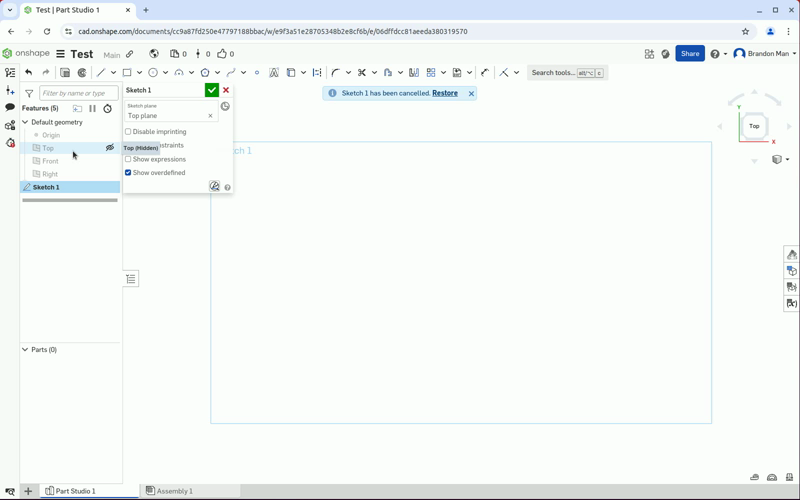
mouse_move(73, 352)
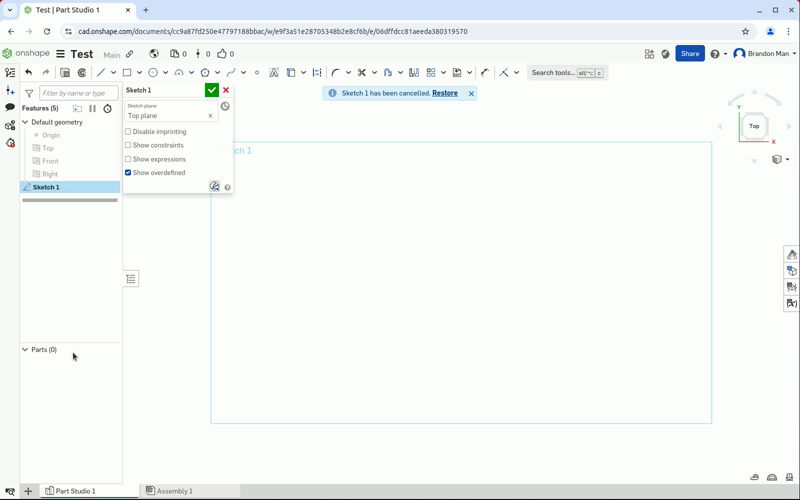
key(y)
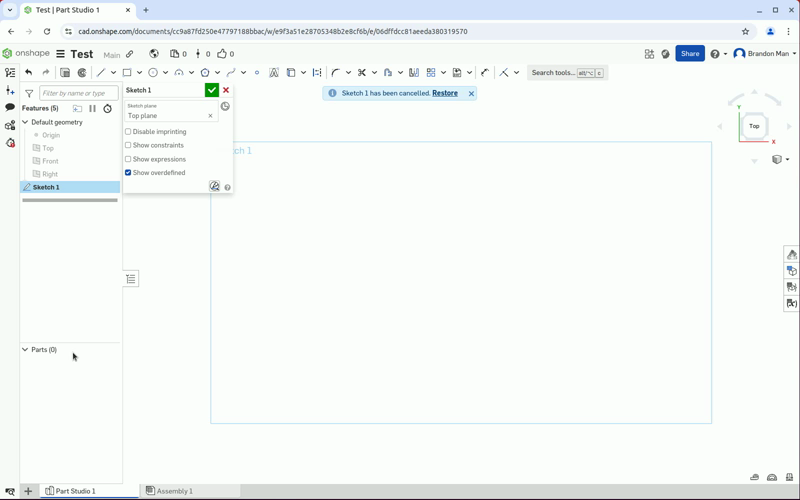
key(c)
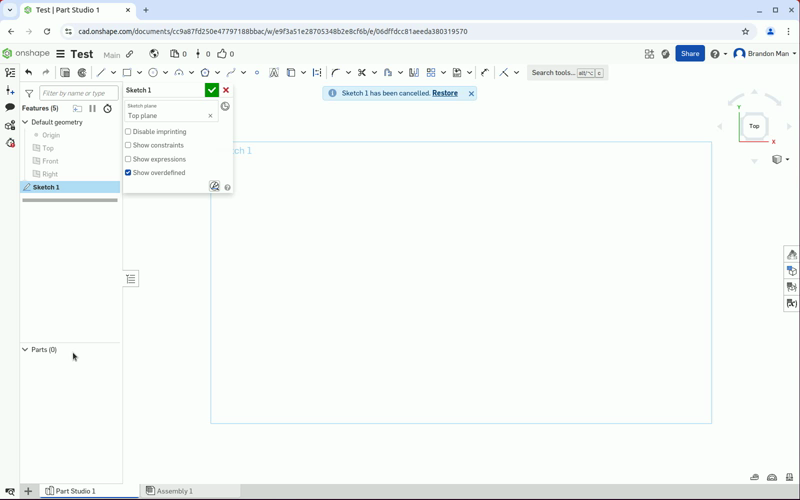
key_down(shift)
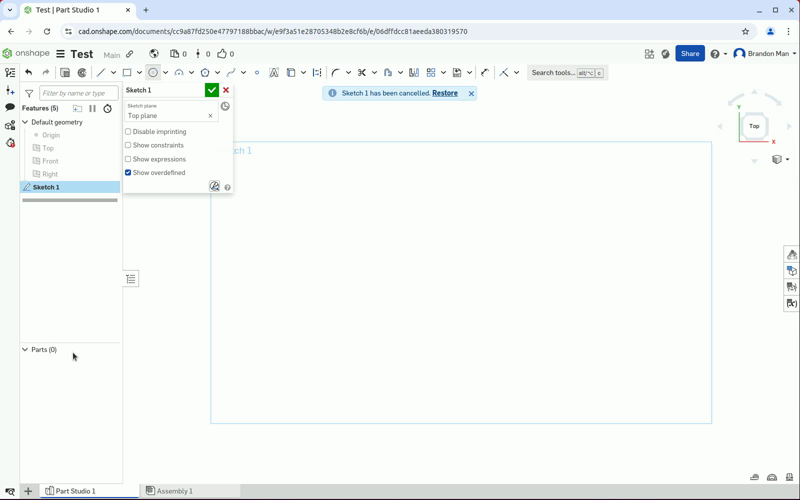
mouse_move(461, 282)
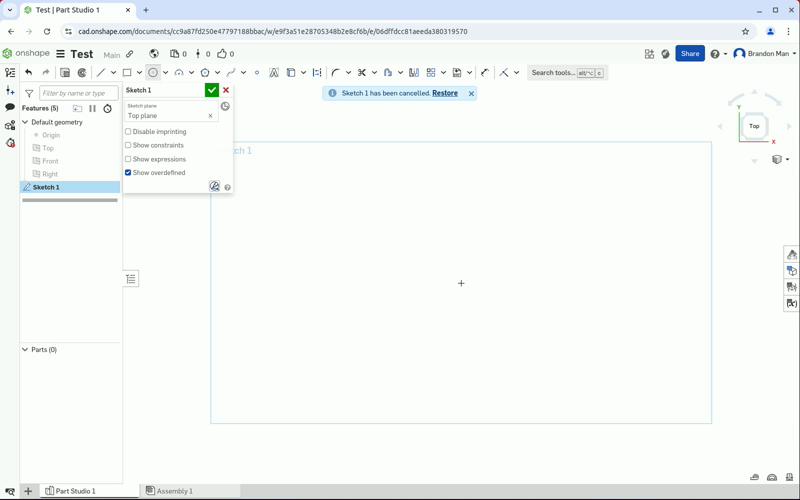
click(461, 282)
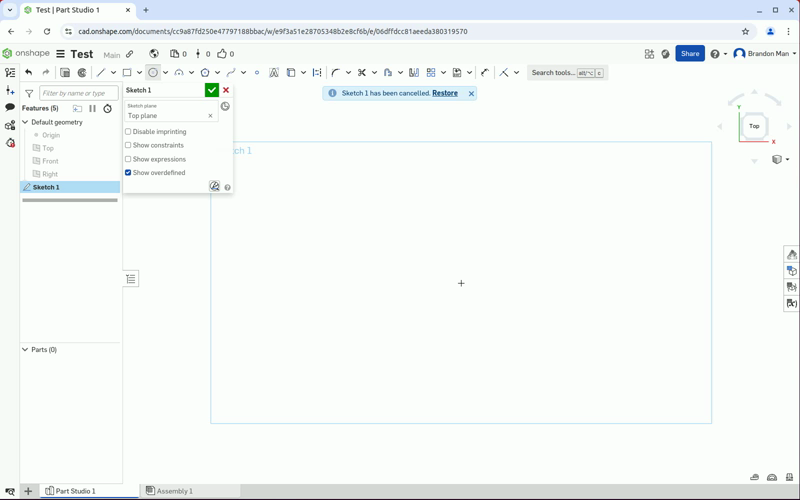
key_up(shift)
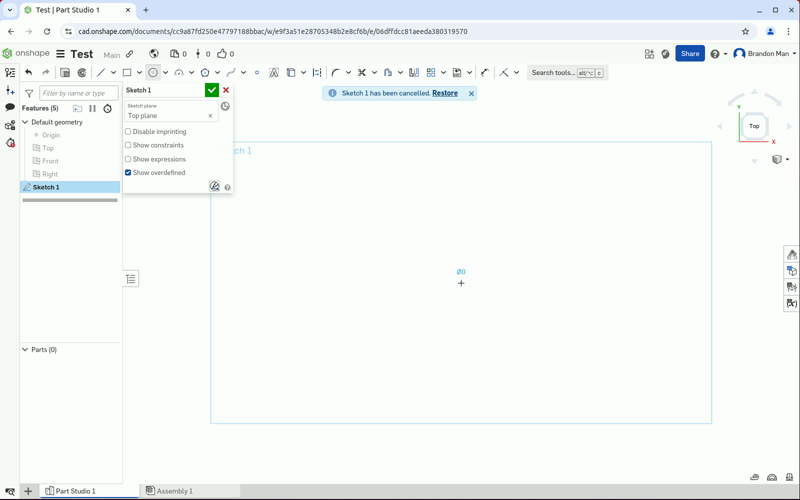
mouse_move(572, 282)
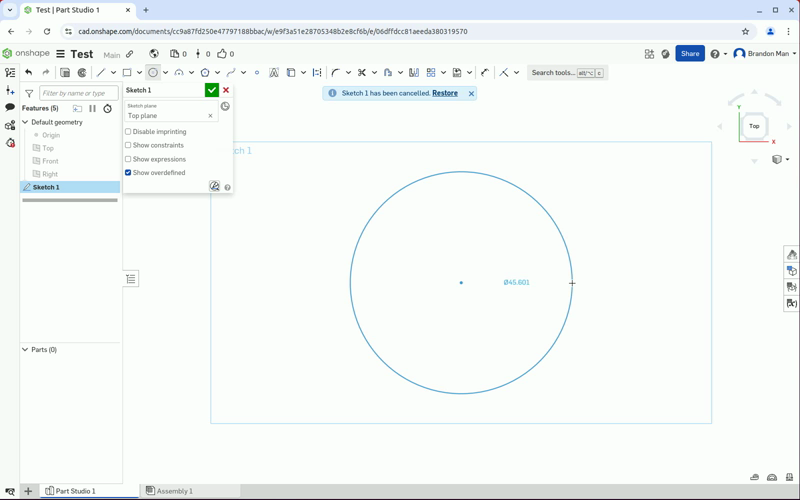
click(572, 282)
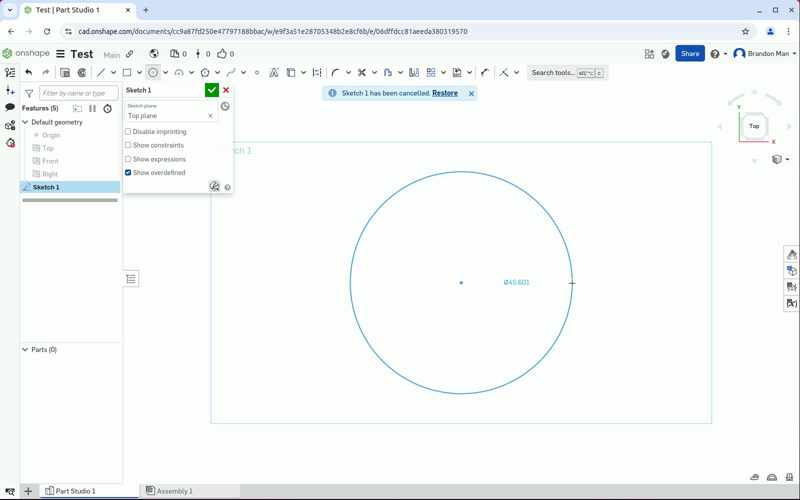
key(esc)
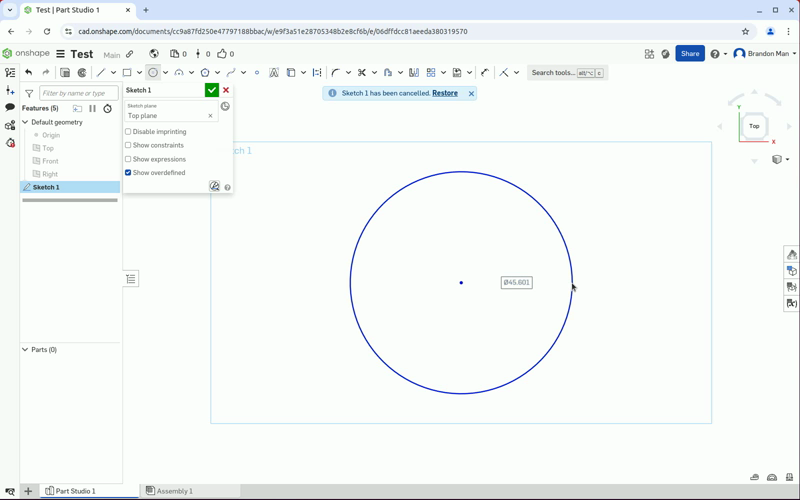
mouse_move(470, 279)
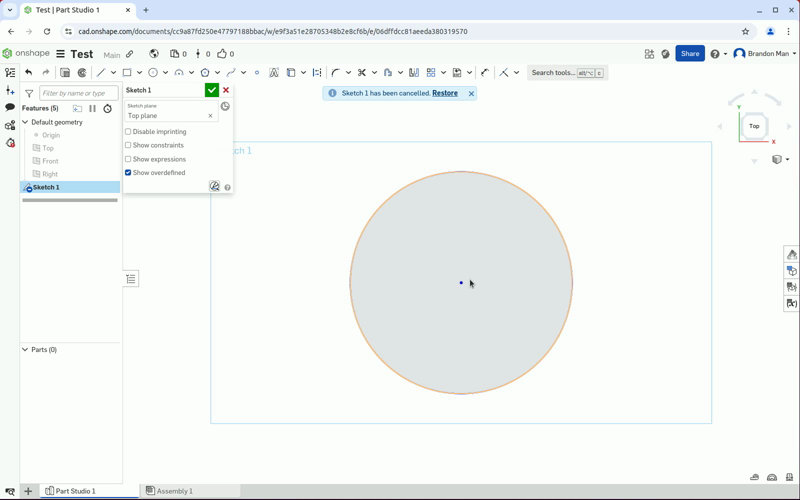
click(470, 279)
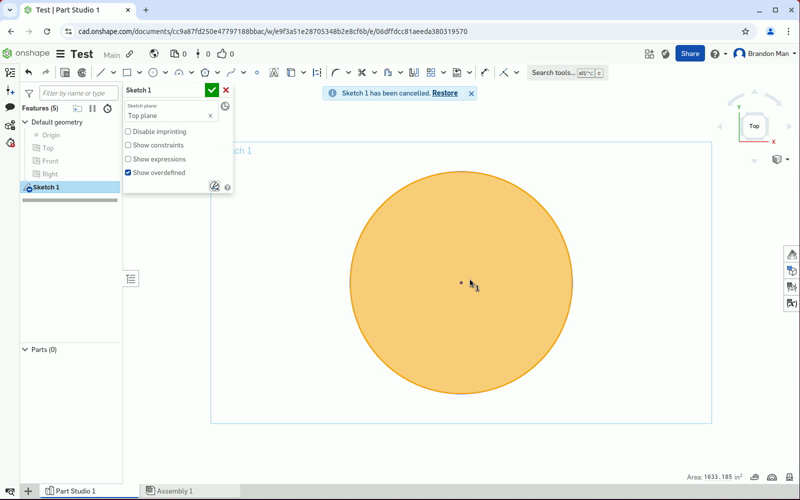
mouse_move(73, 352)
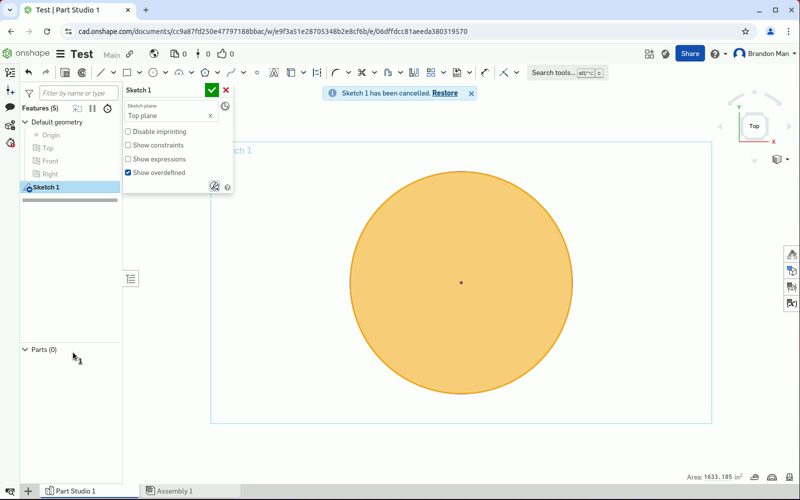
key(shift+y)
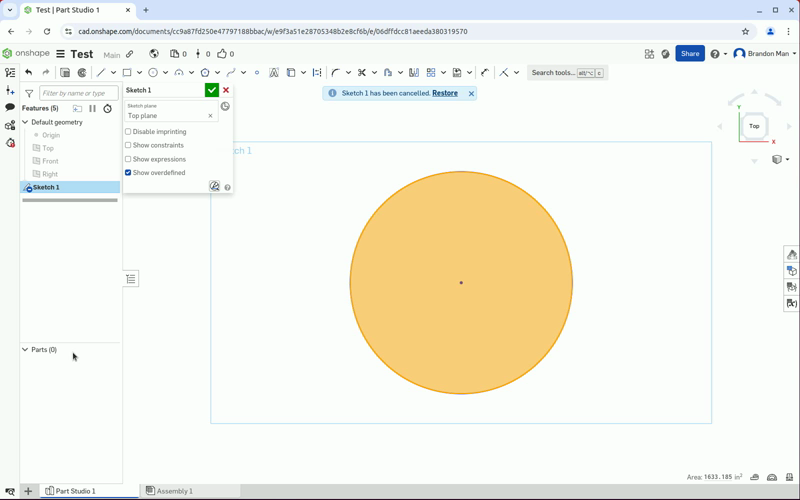
key(shift+e)
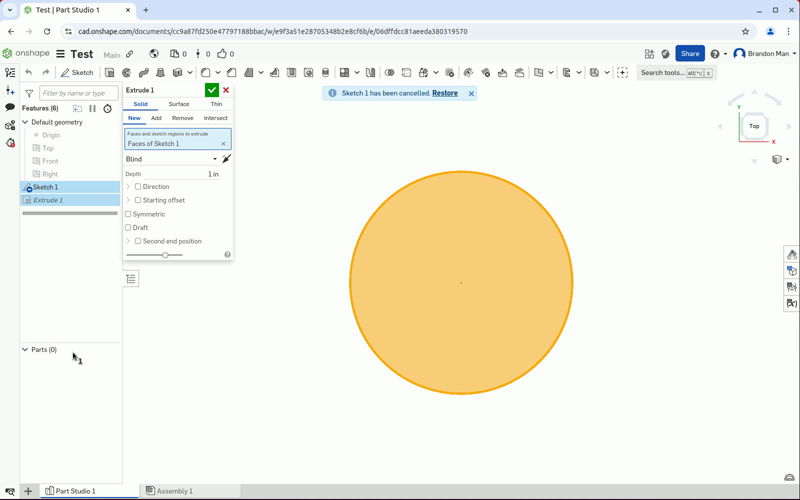
mouse_move(143, 106)
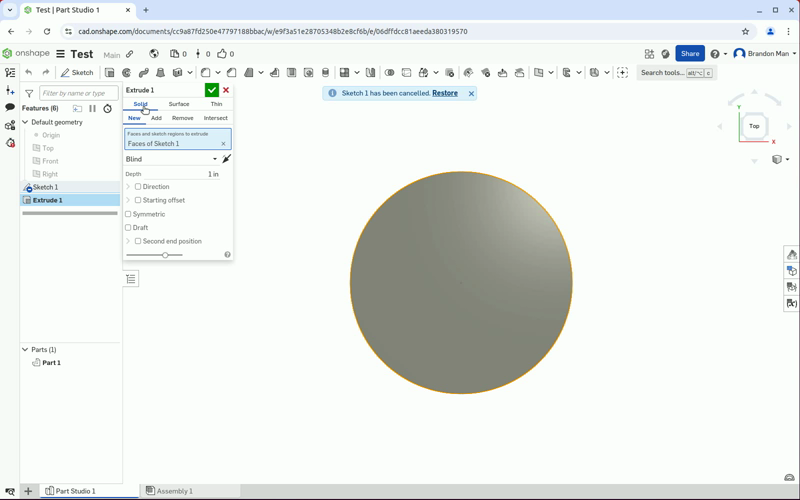
click(143, 106)
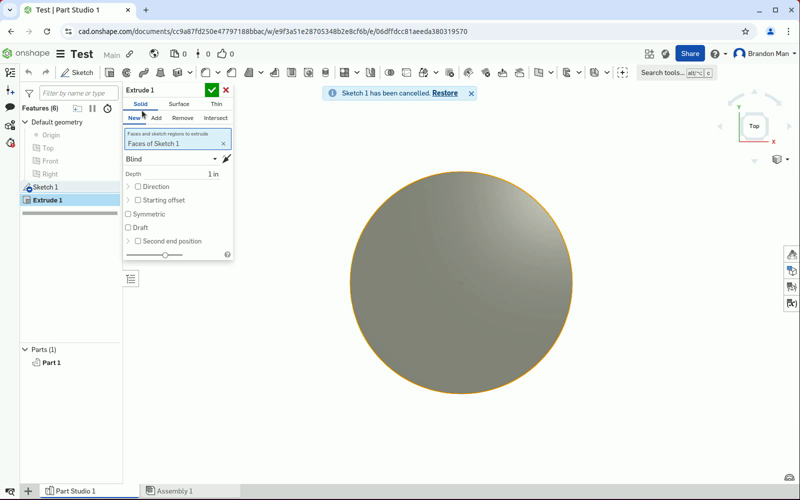
mouse_move(137, 120)
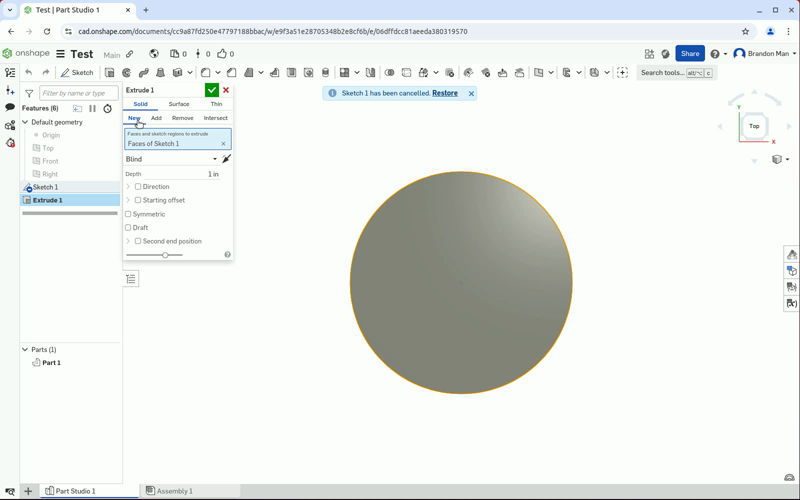
click(137, 120)
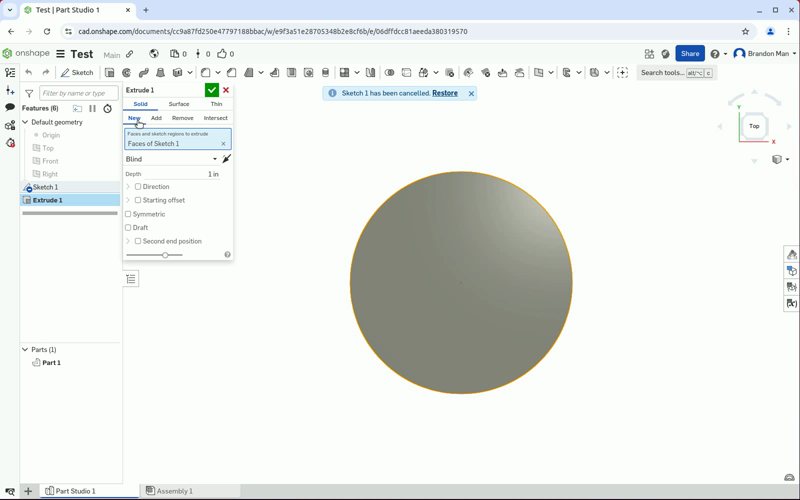
key(tab, 4)
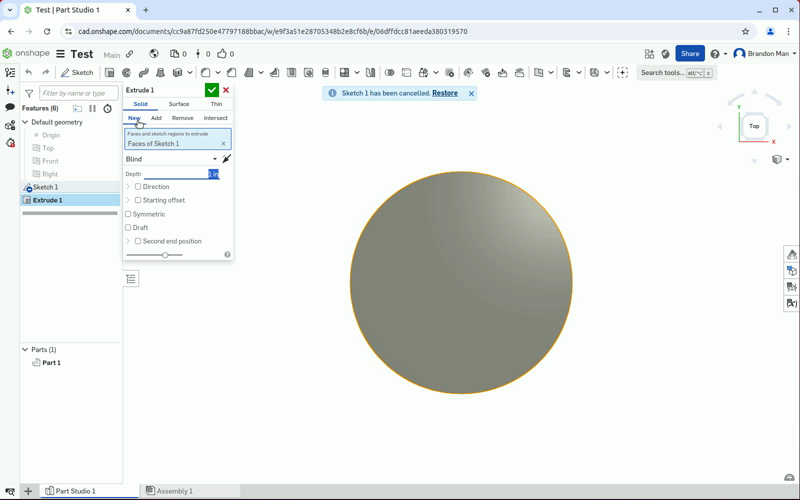
text(15.405)
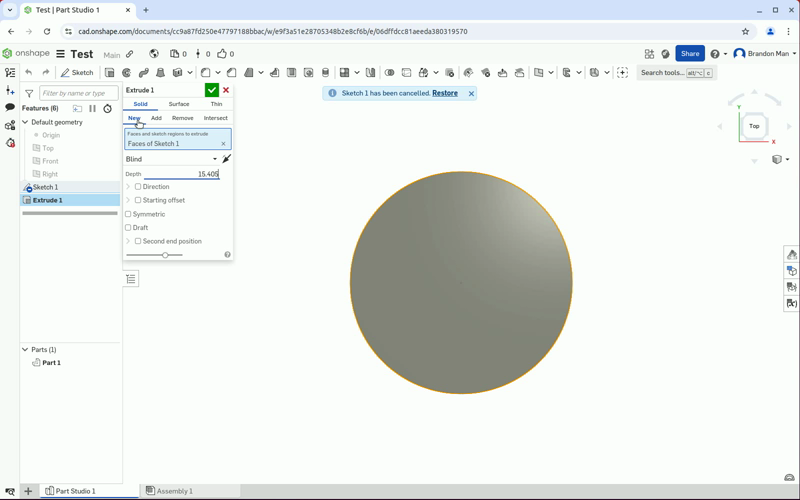
key(enter)
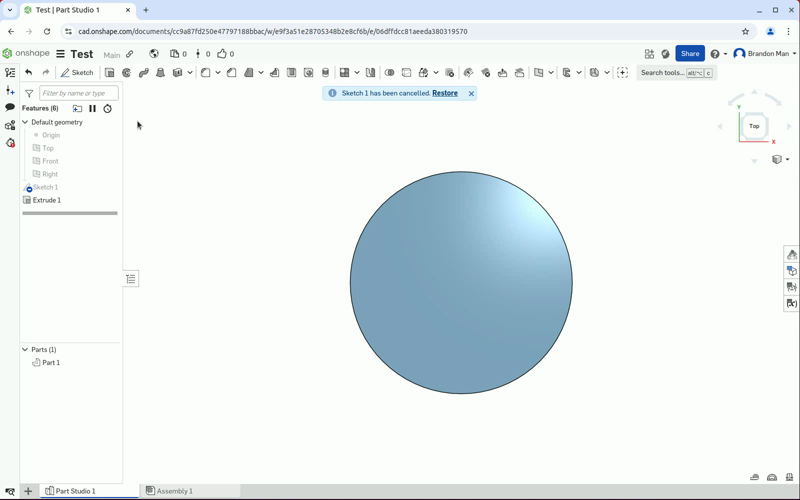
key(shift+h)
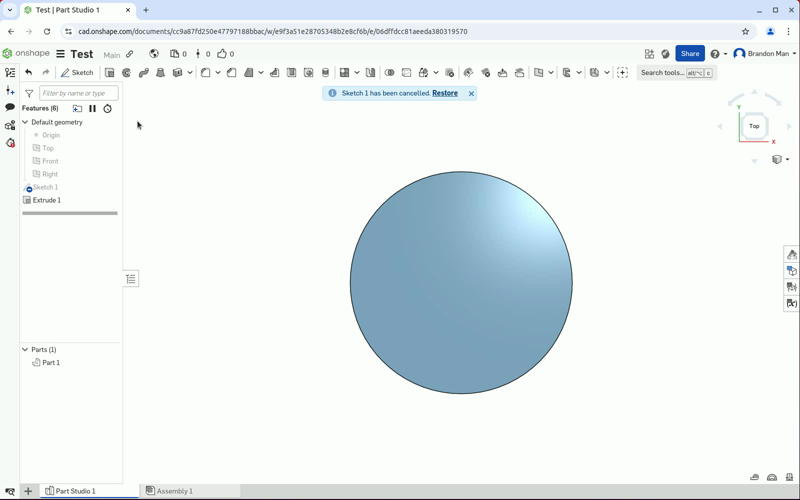
key(shift+h)
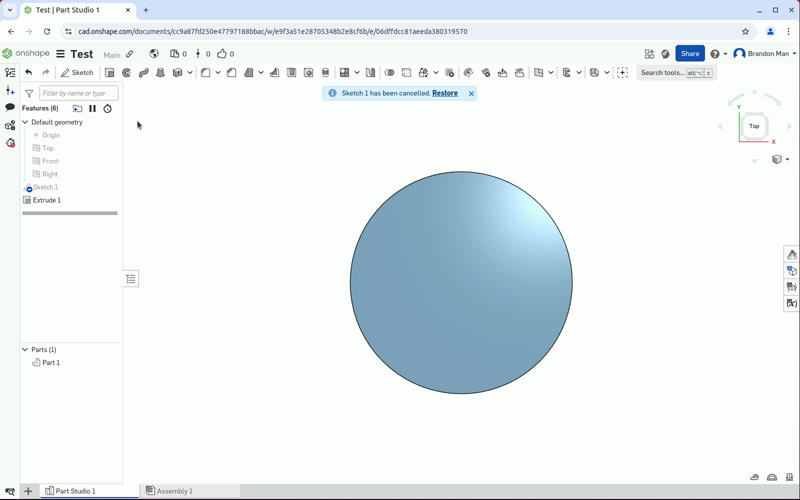
mouse_move(73, 189)
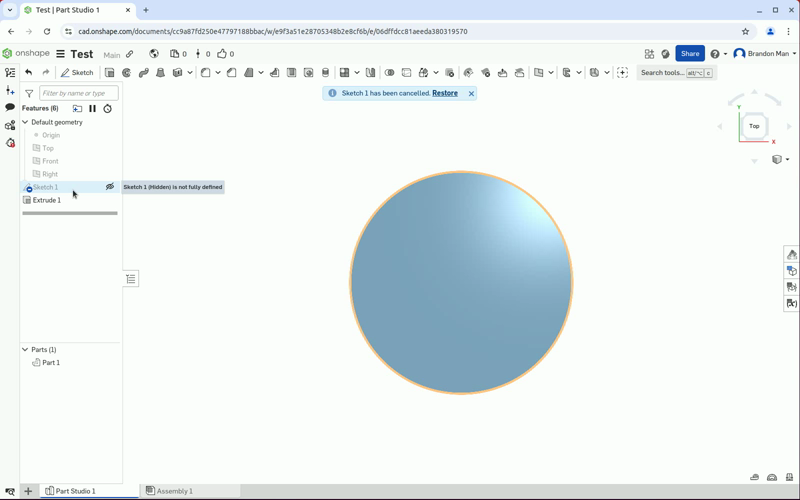
click(73, 189)
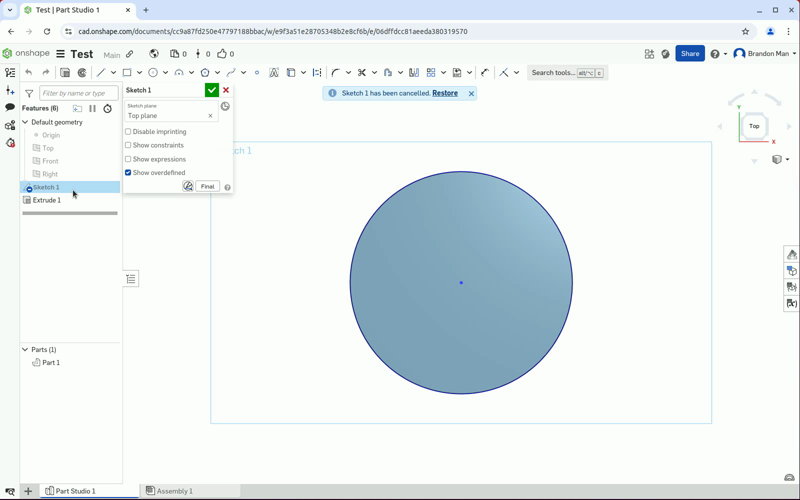
mouse_move(229, 92)
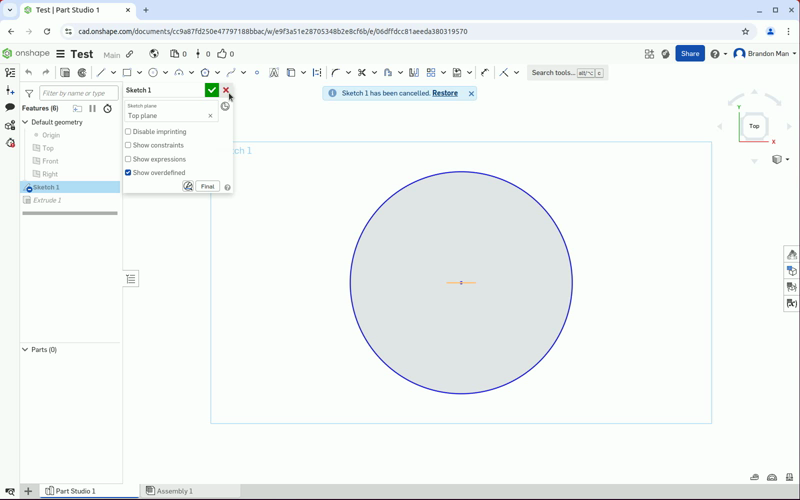
click(229, 92)
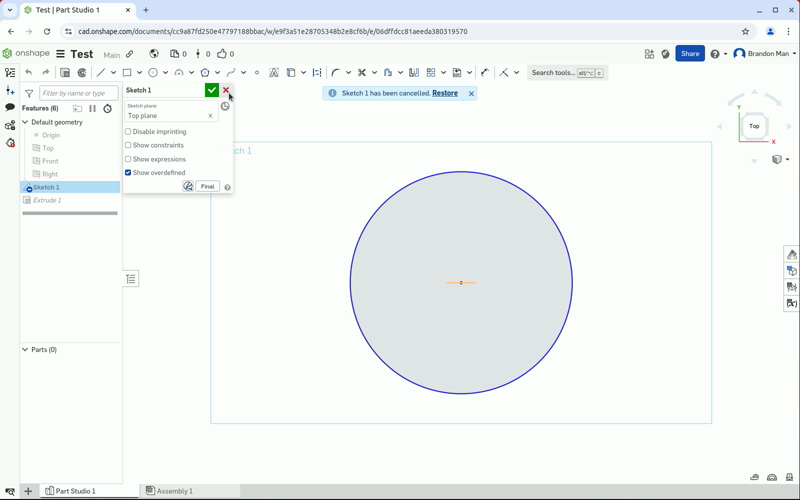
key(shift+s)
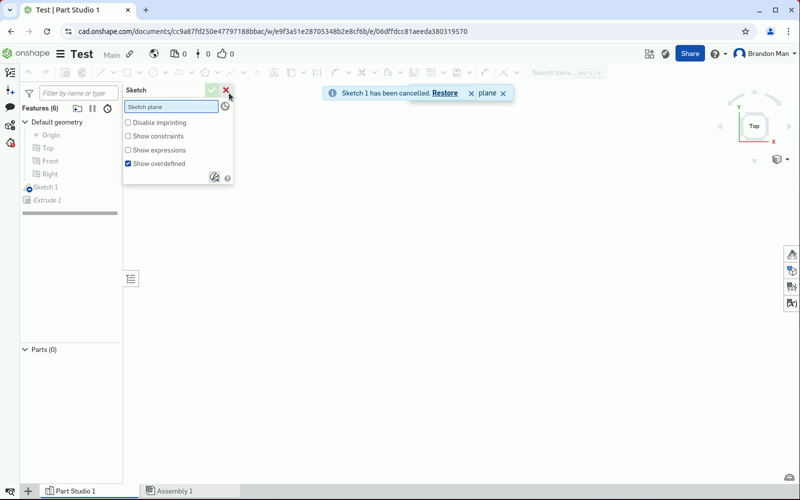
mouse_move(73, 150)
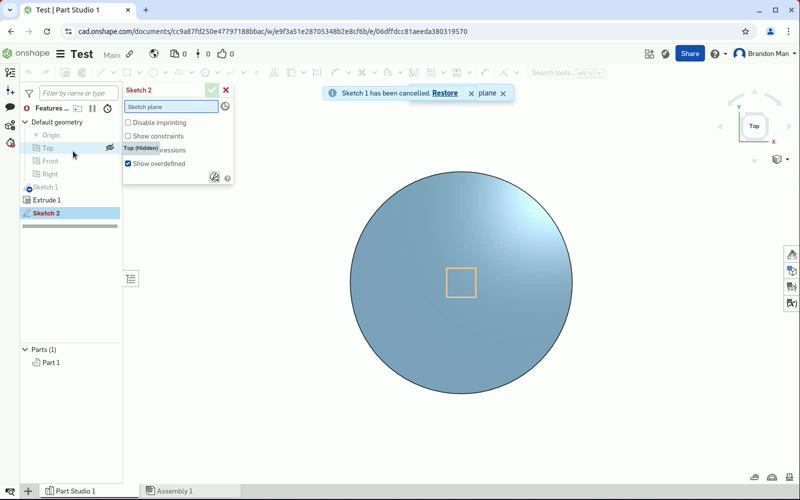
click(73, 150)
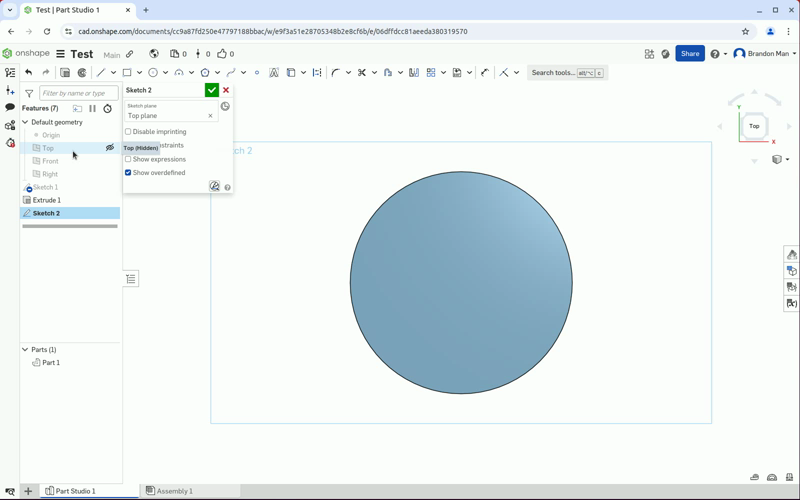
mouse_move(73, 352)
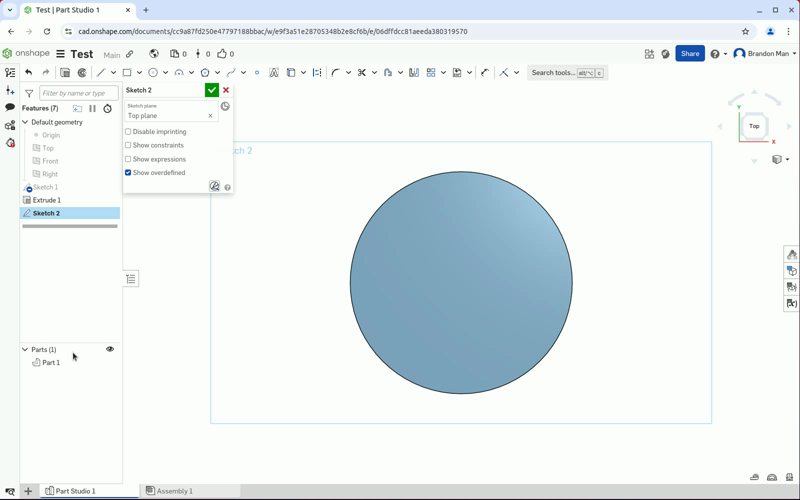
key(y)
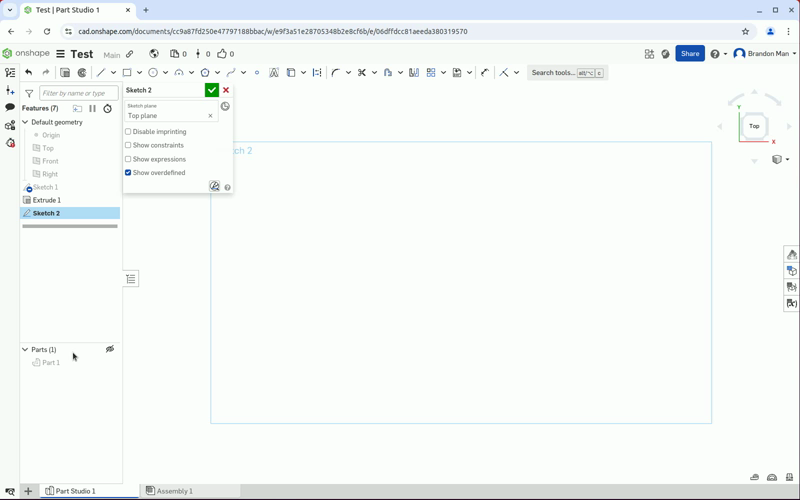
key(l)
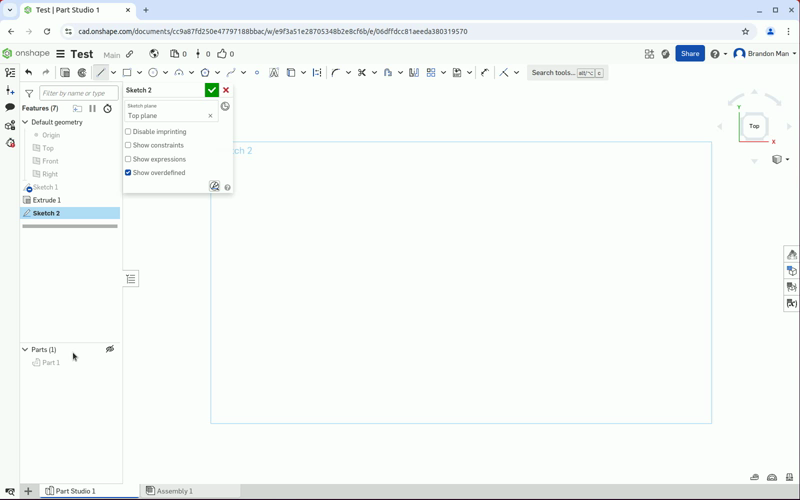
key_down(shift)
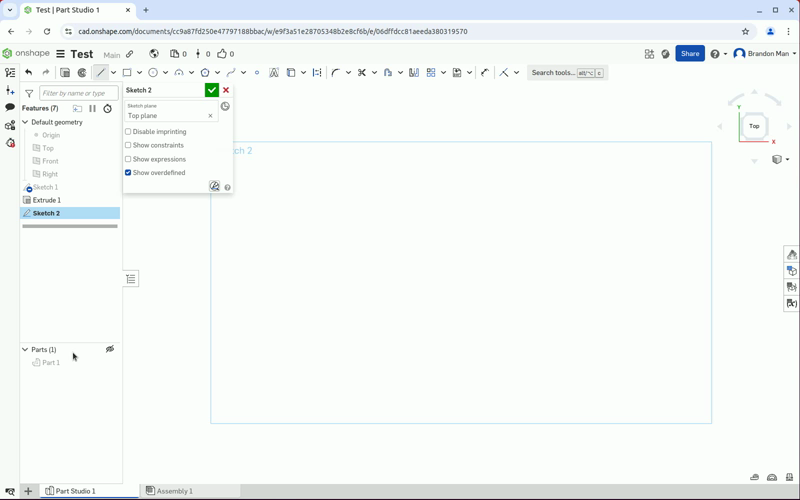
mouse_move(410, 357)
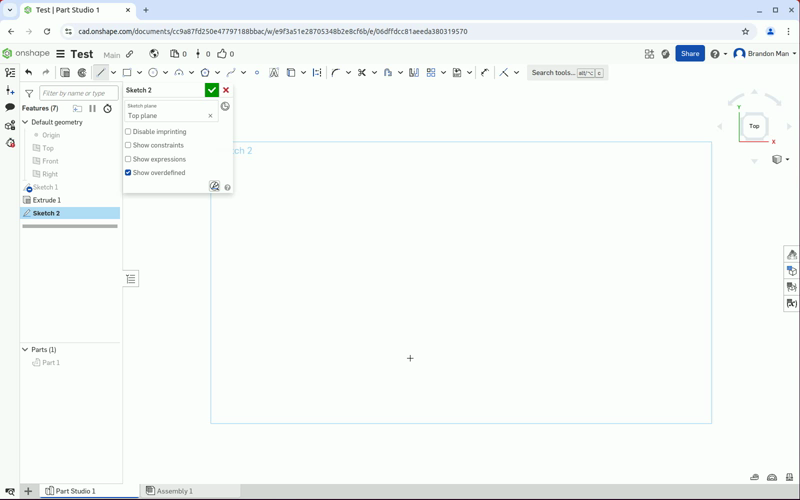
click(410, 357)
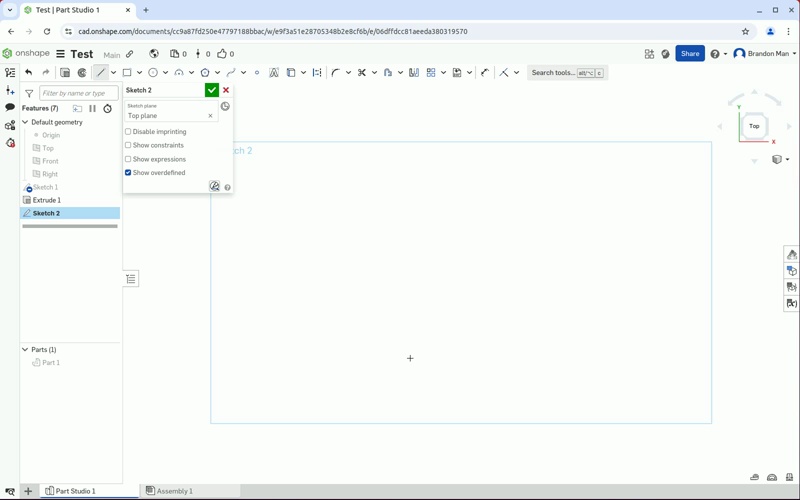
key_up(shift)
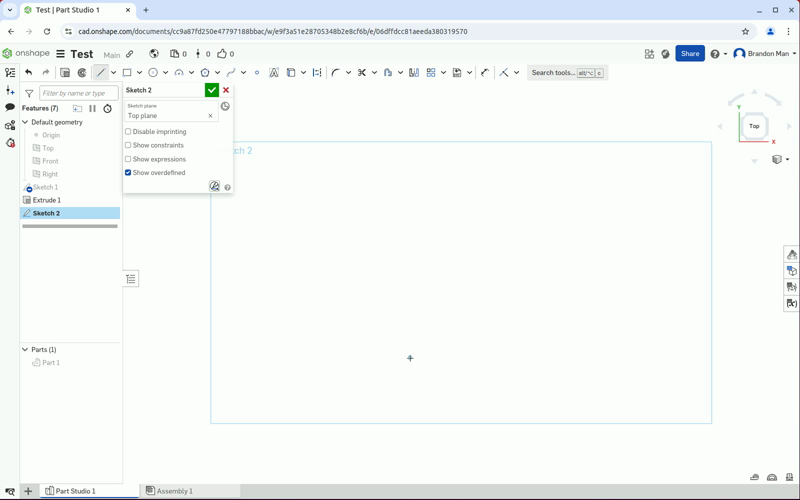
key_down(shift)
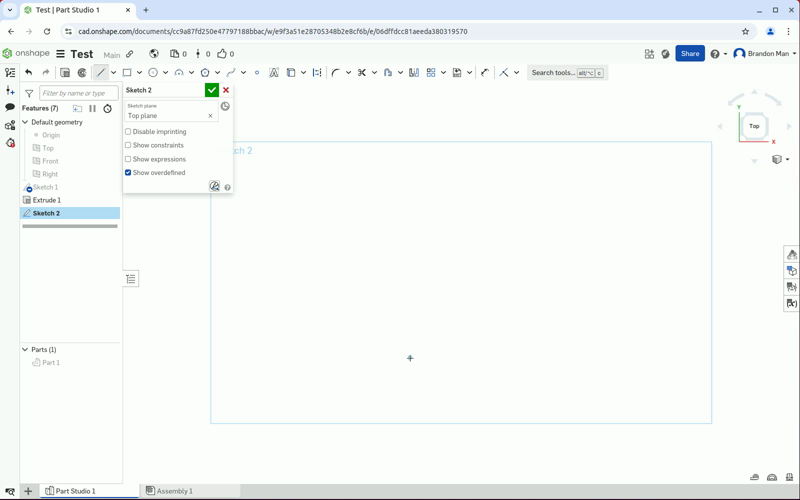
mouse_move(440, 357)
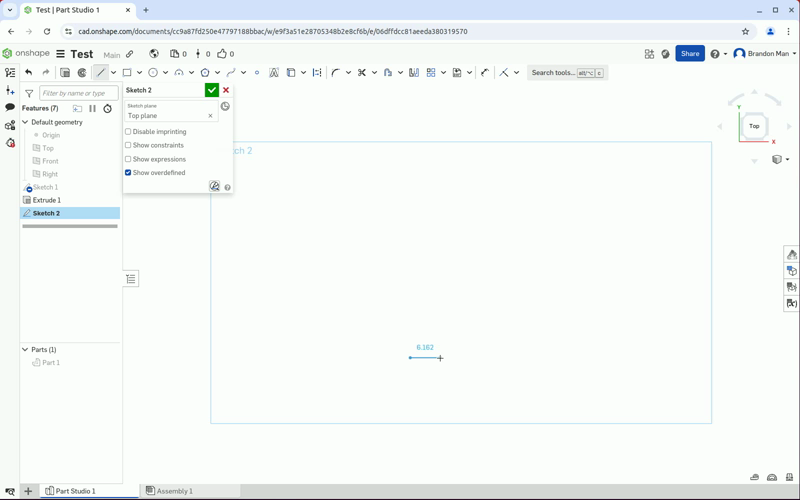
mouse_move(428, 357)
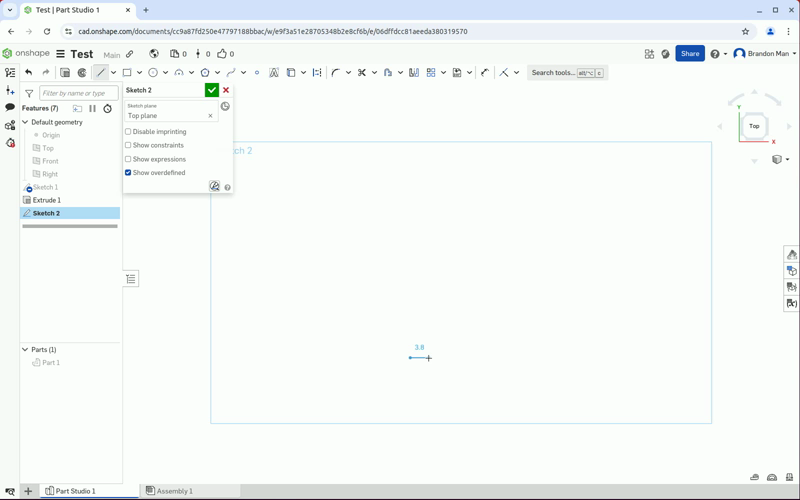
click(428, 357)
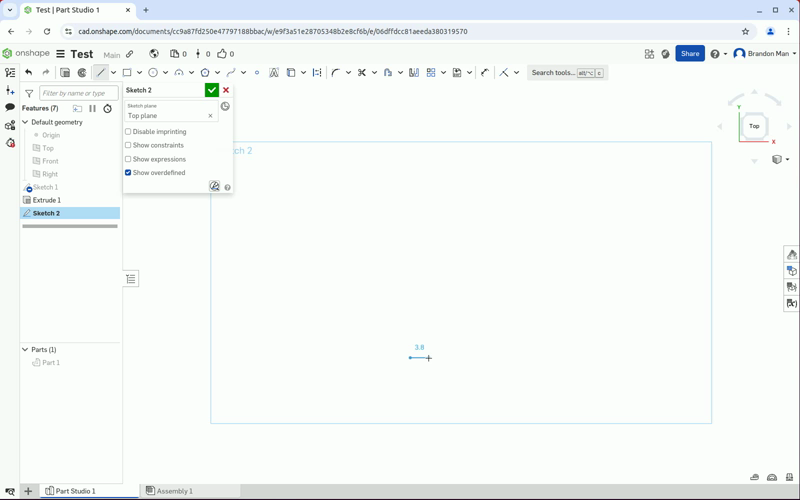
key_up(shift)
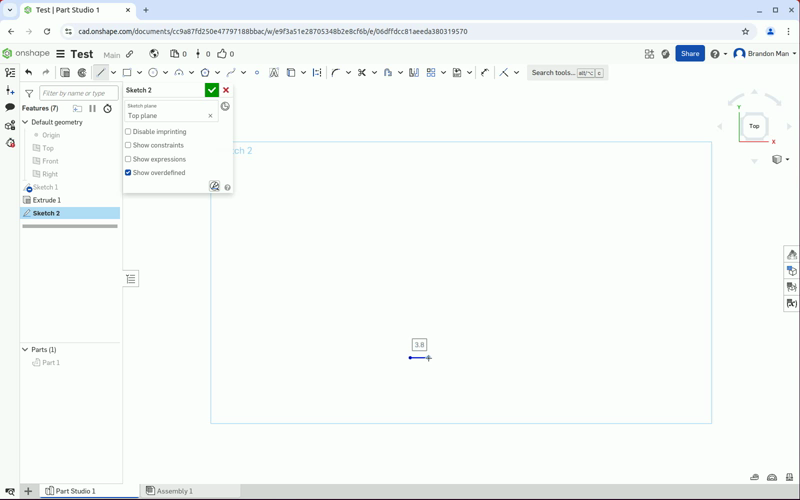
key_down(shift)
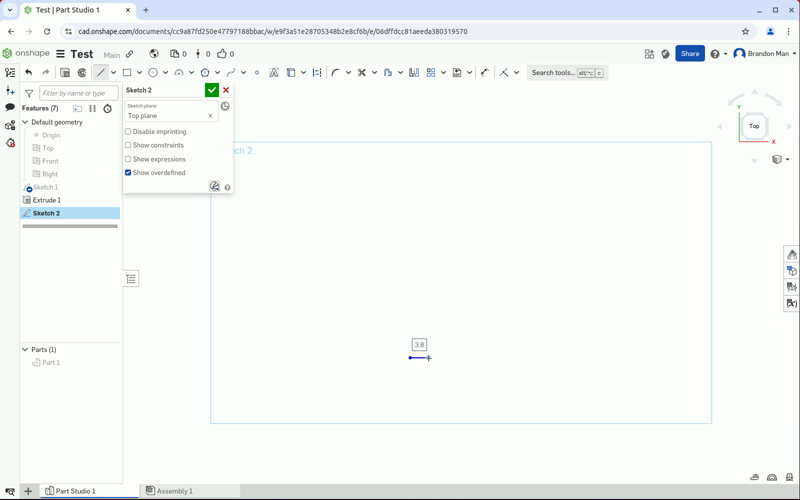
mouse_move(428, 296)
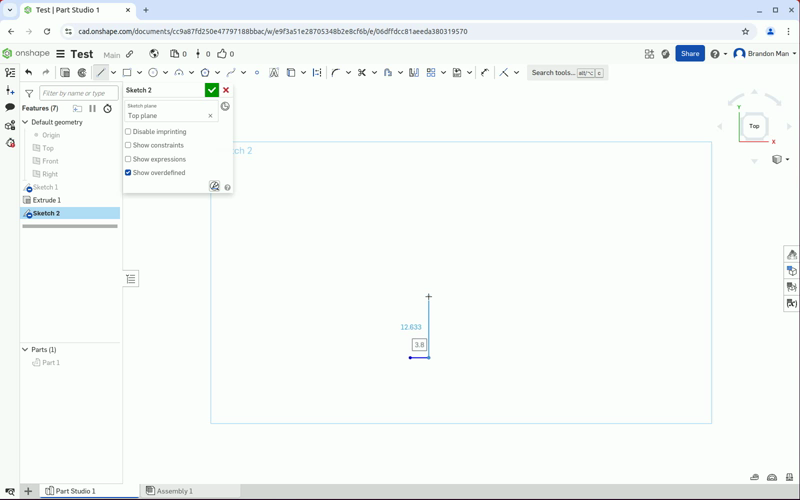
click(428, 296)
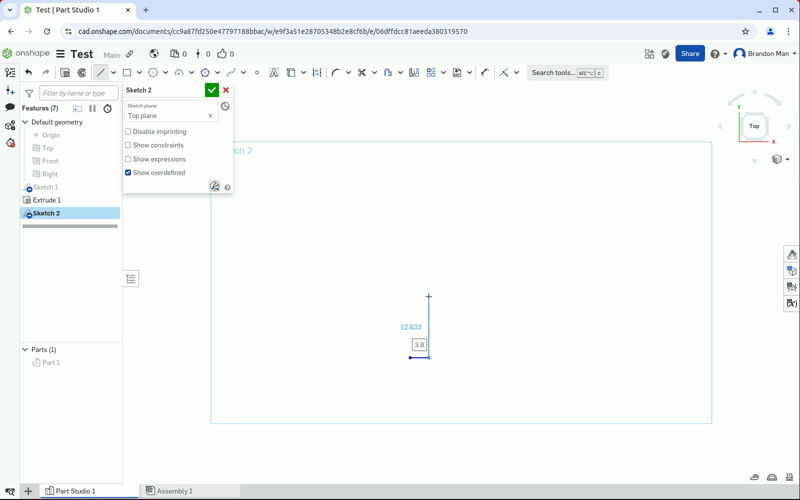
key_up(shift)
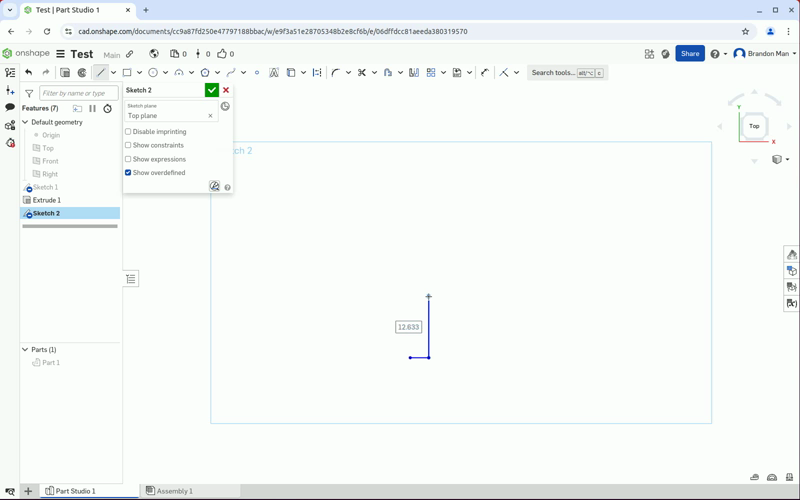
key_down(shift)
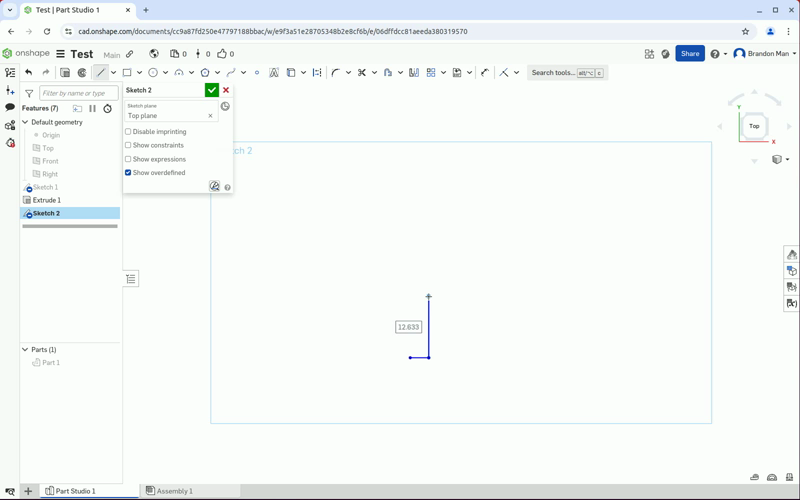
mouse_move(458, 296)
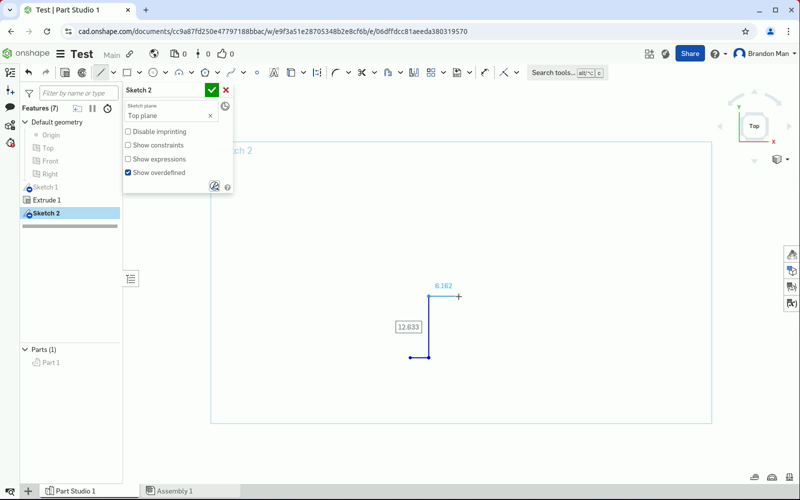
mouse_move(445, 281)
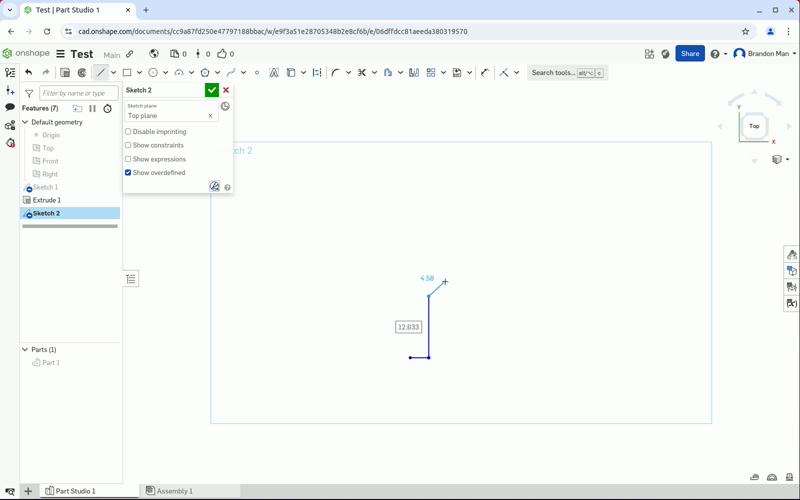
click(445, 281)
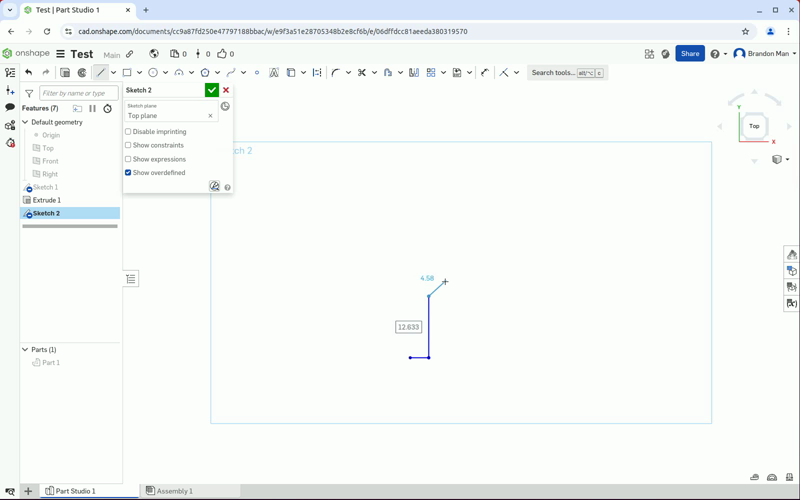
key_up(shift)
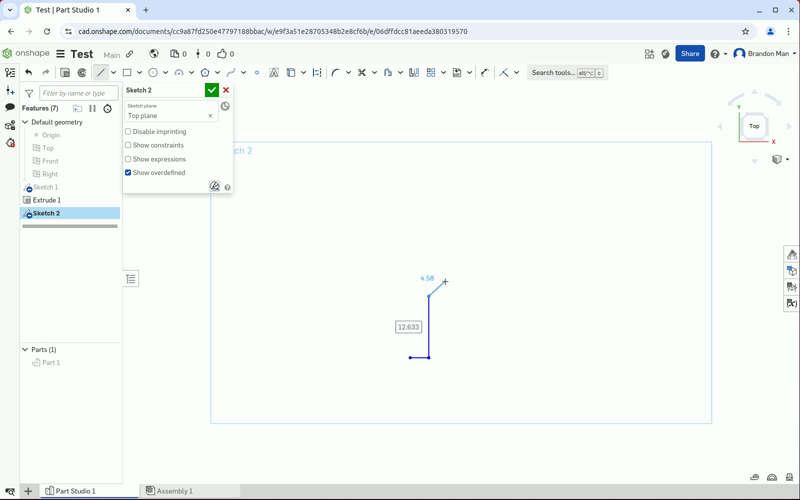
key_down(shift)
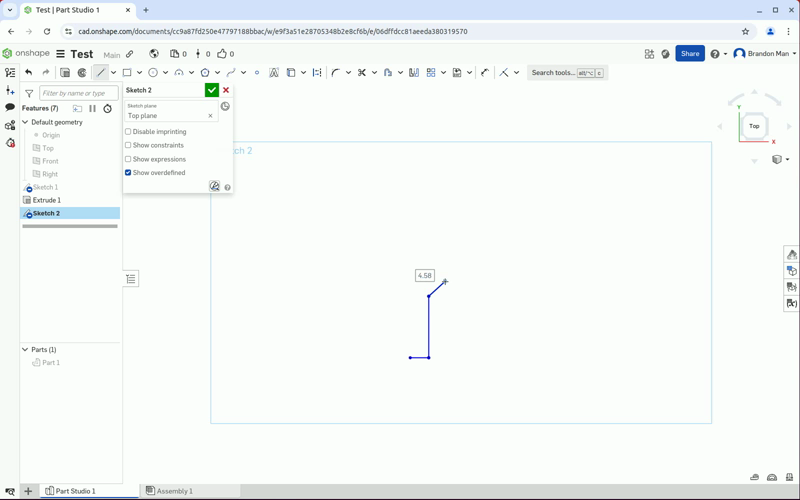
mouse_move(503, 357)
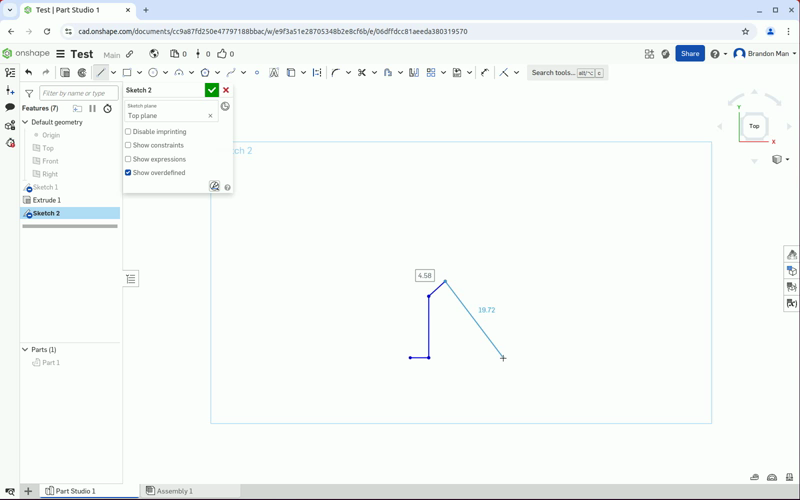
click(503, 357)
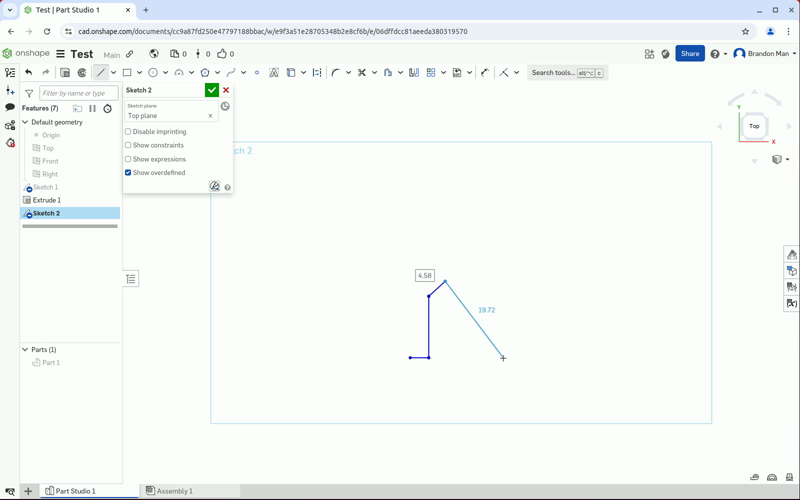
key_up(shift)
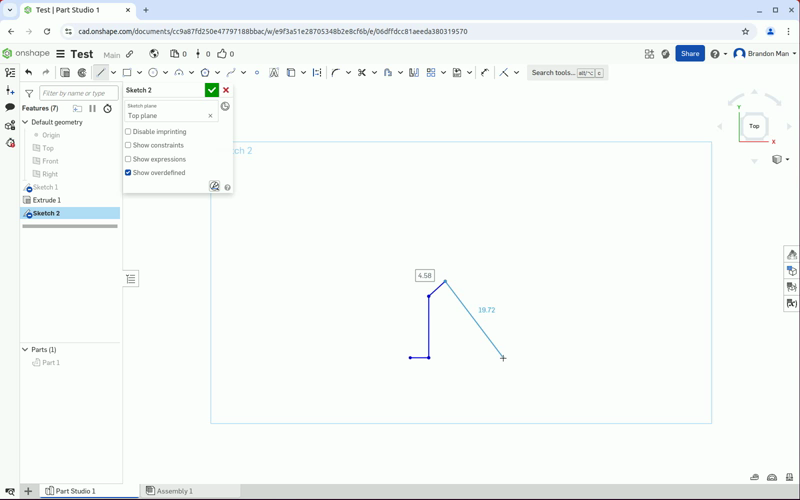
key_down(shift)
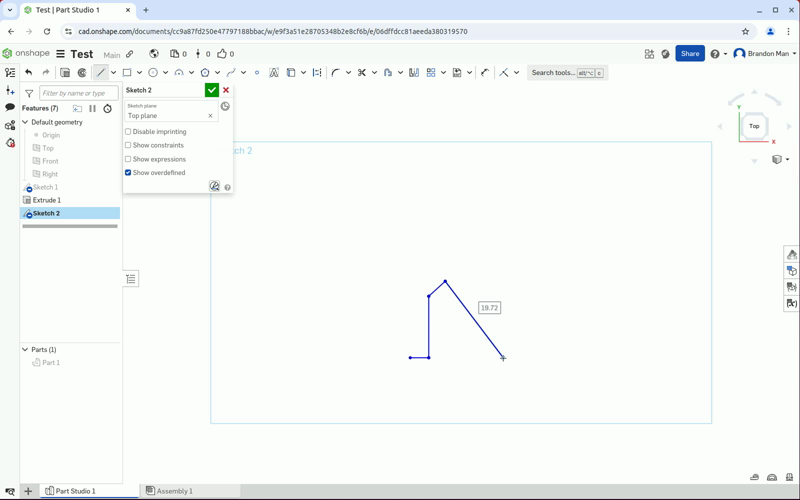
mouse_move(533, 357)
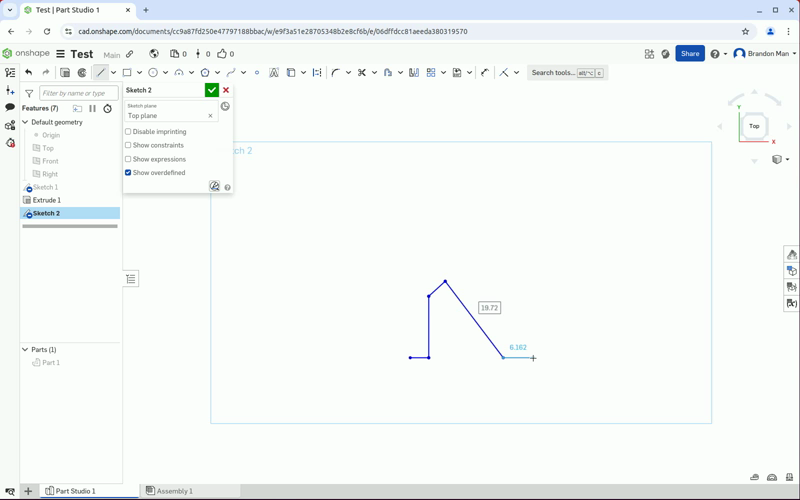
mouse_move(525, 357)
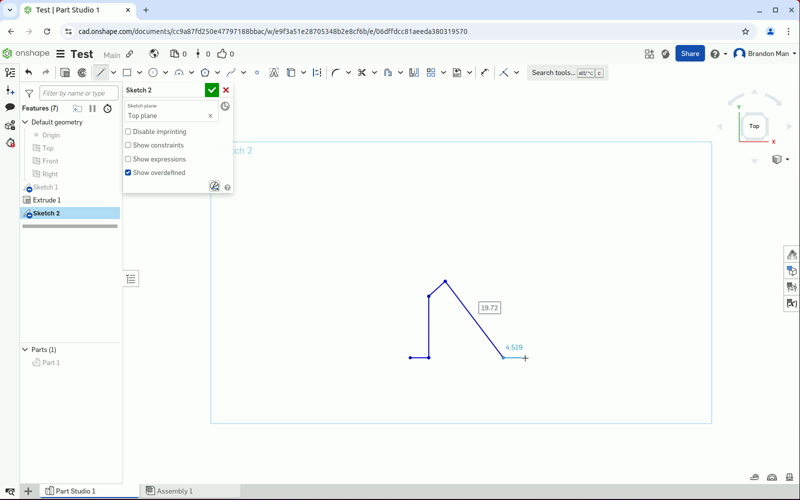
click(525, 357)
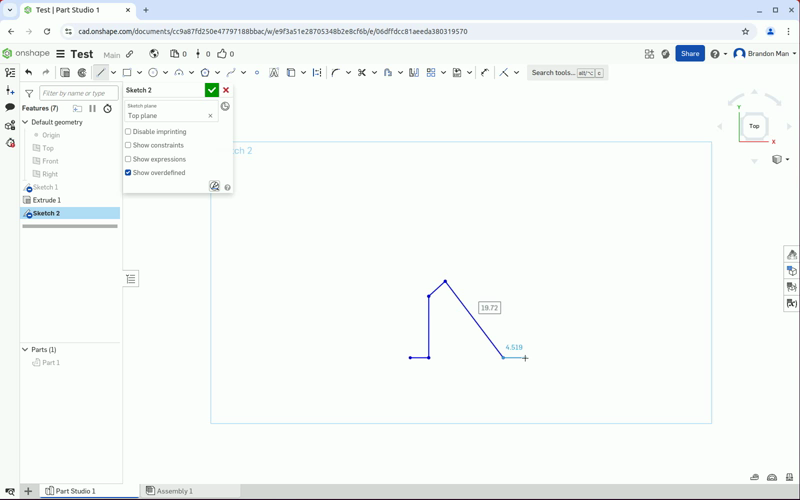
key_up(shift)
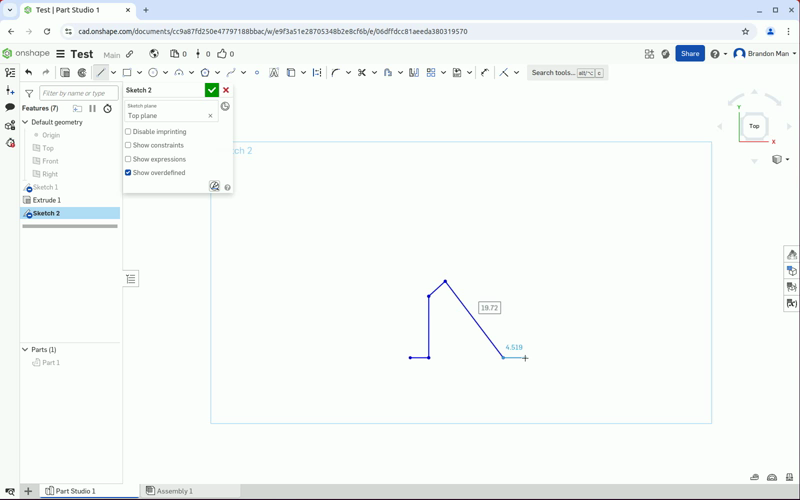
key_down(shift)
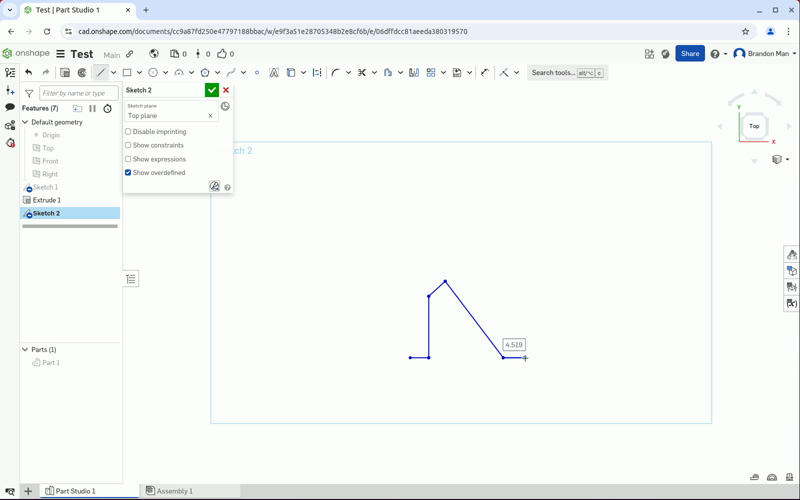
mouse_move(458, 268)
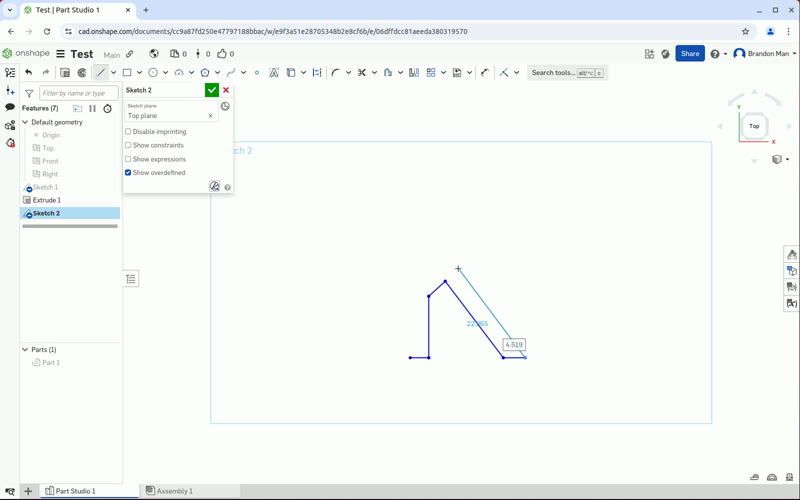
click(458, 268)
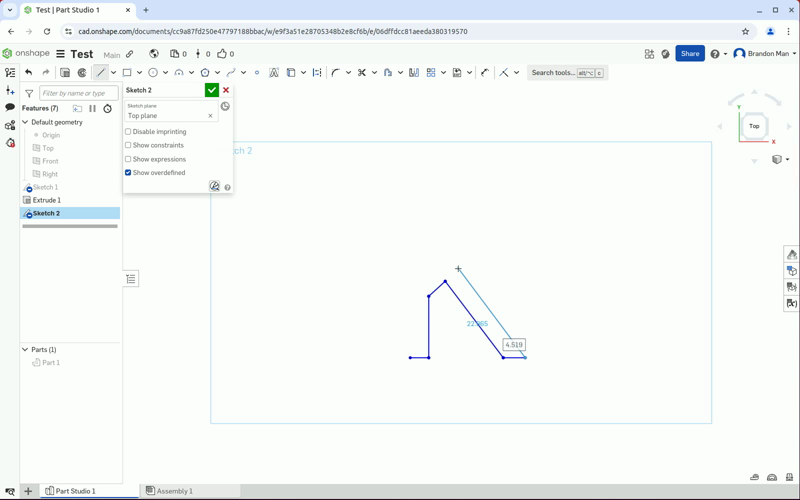
key_up(shift)
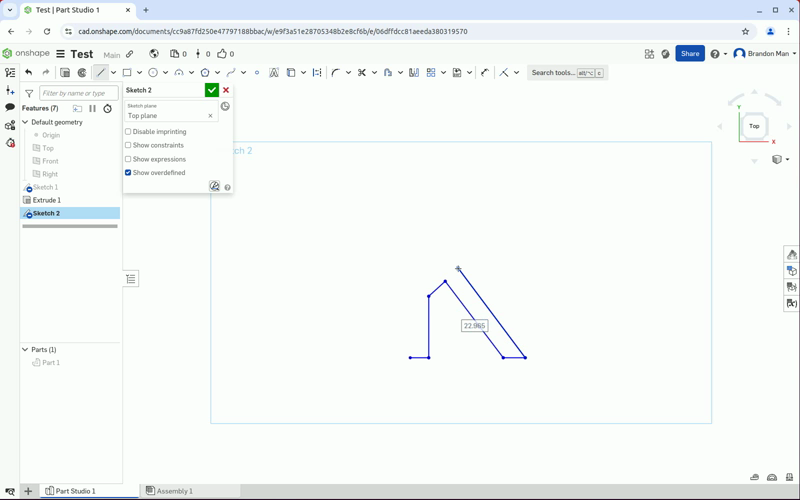
key_down(shift)
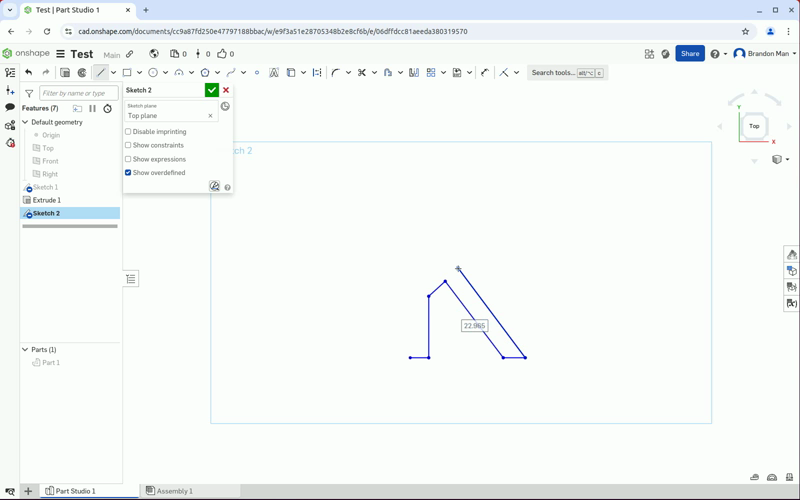
mouse_move(521, 200)
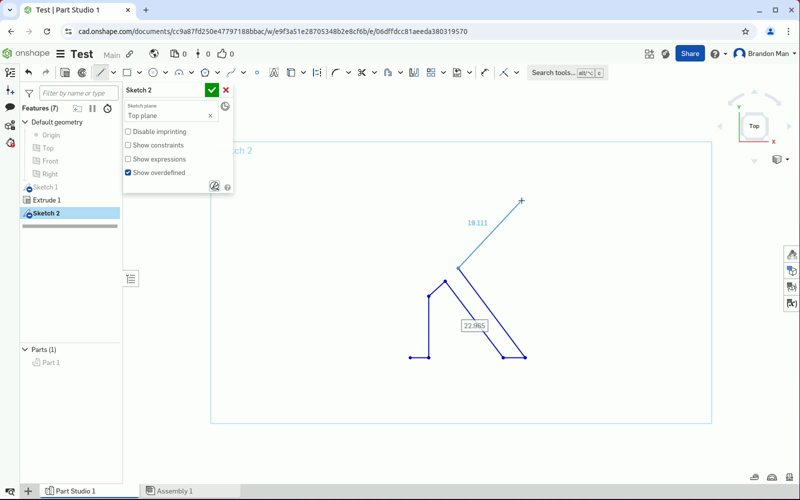
click(521, 200)
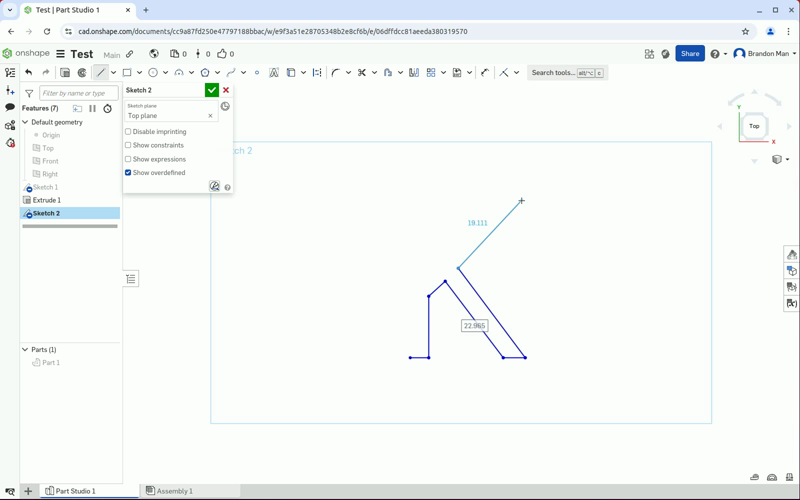
key_up(shift)
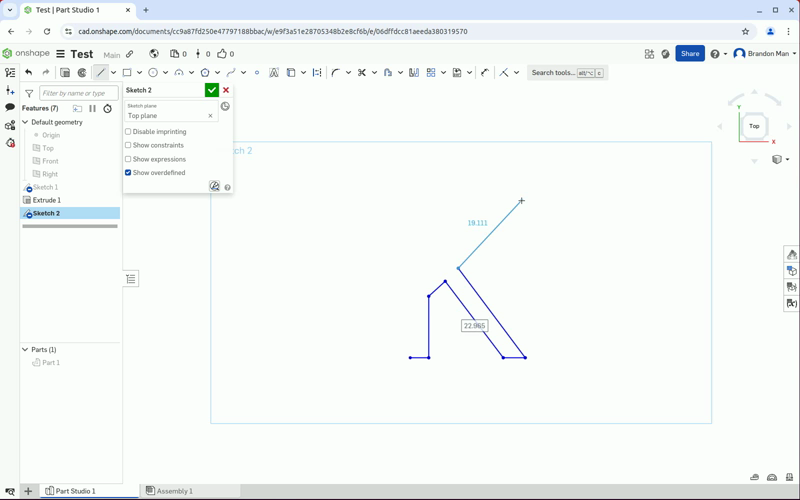
key_down(shift)
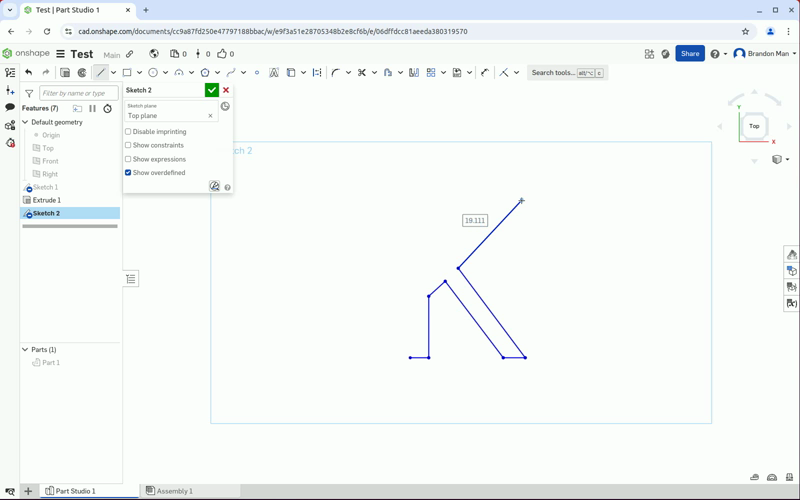
mouse_move(551, 200)
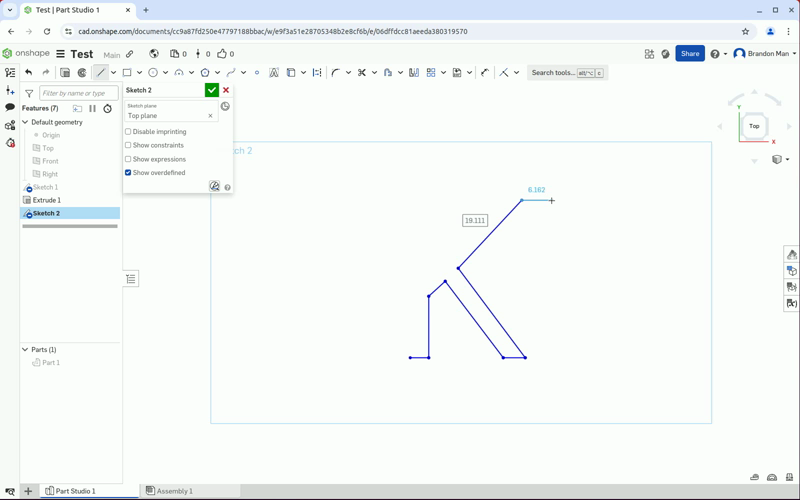
mouse_move(500, 200)
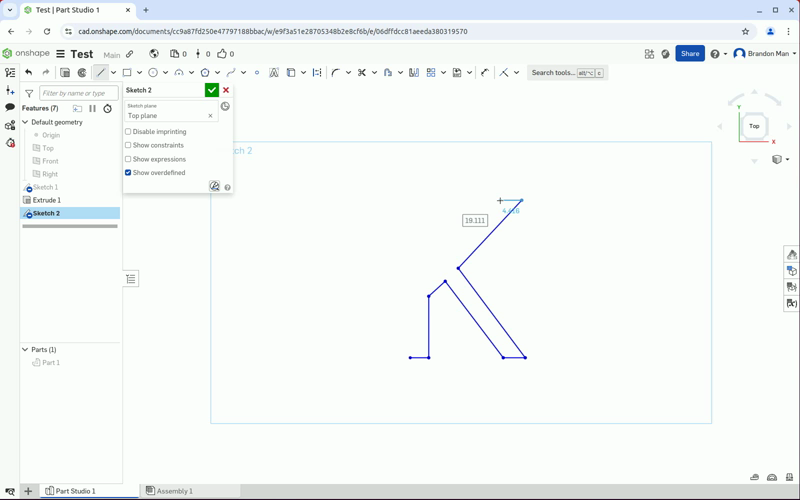
click(500, 200)
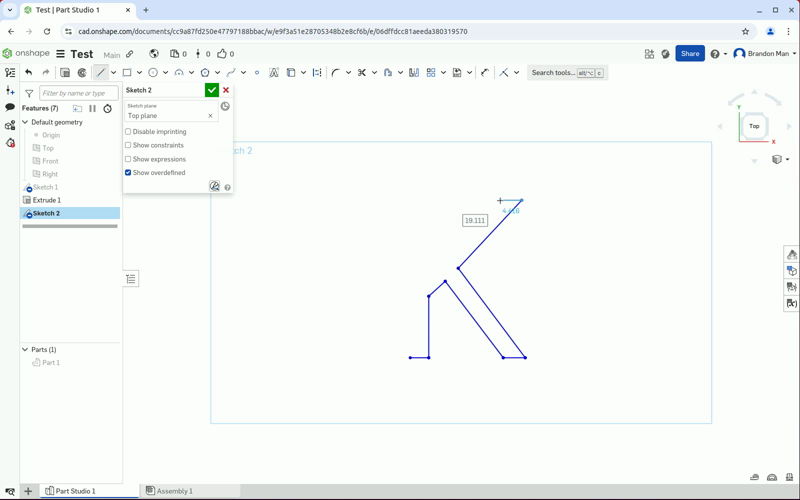
key_up(shift)
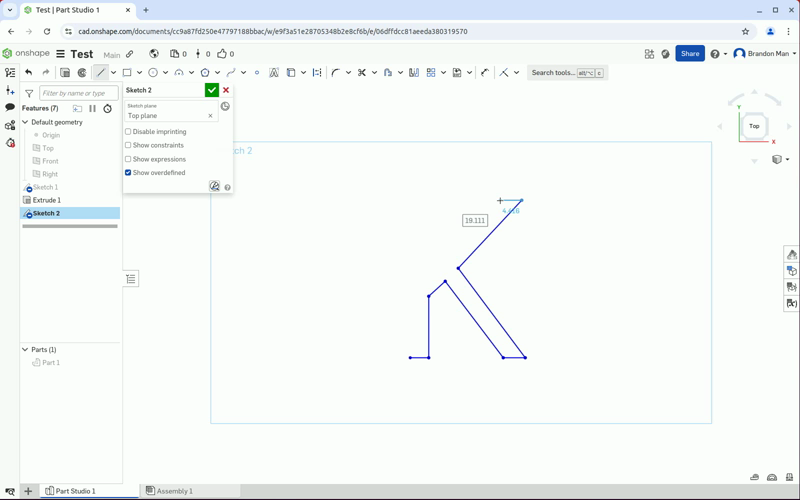
key_down(shift)
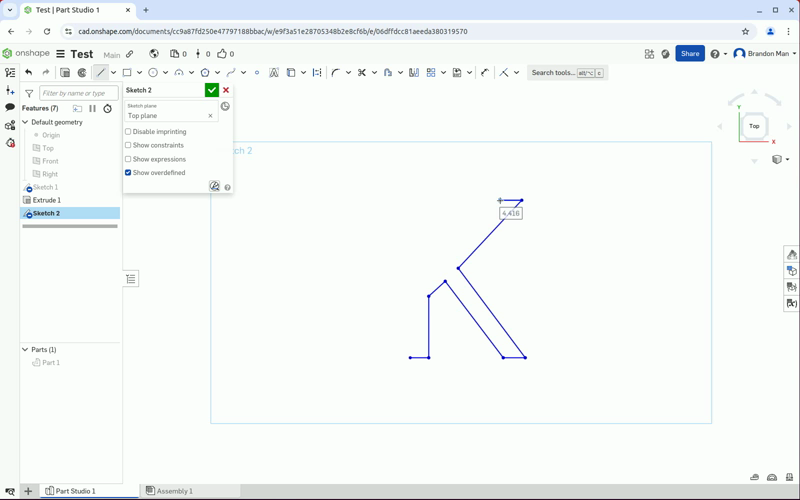
mouse_move(428, 278)
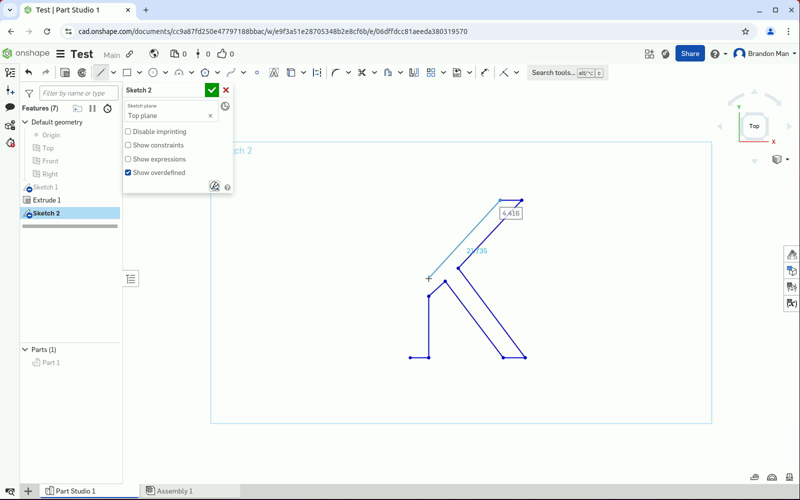
click(428, 278)
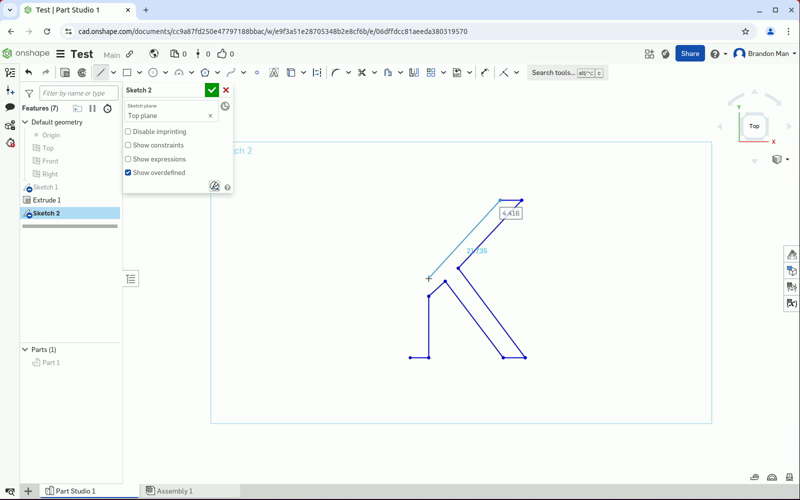
key_up(shift)
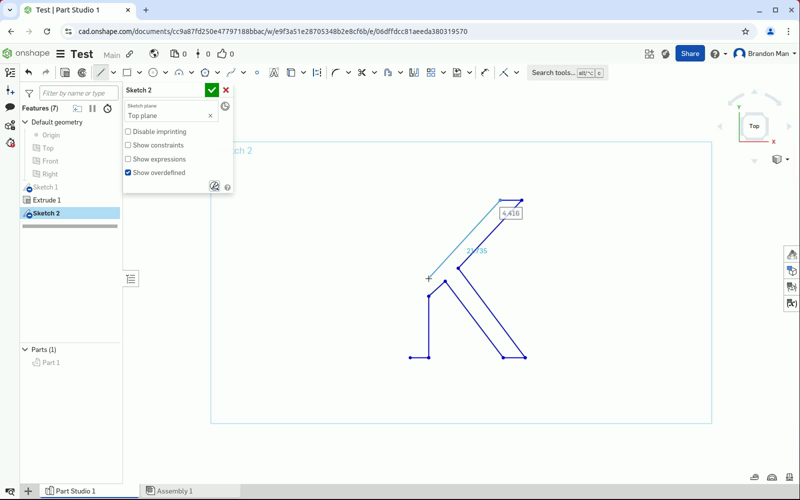
key_down(shift)
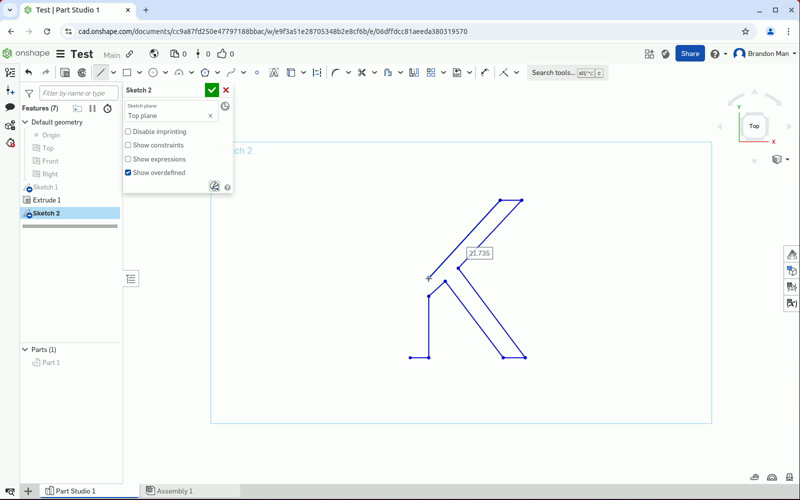
mouse_move(428, 200)
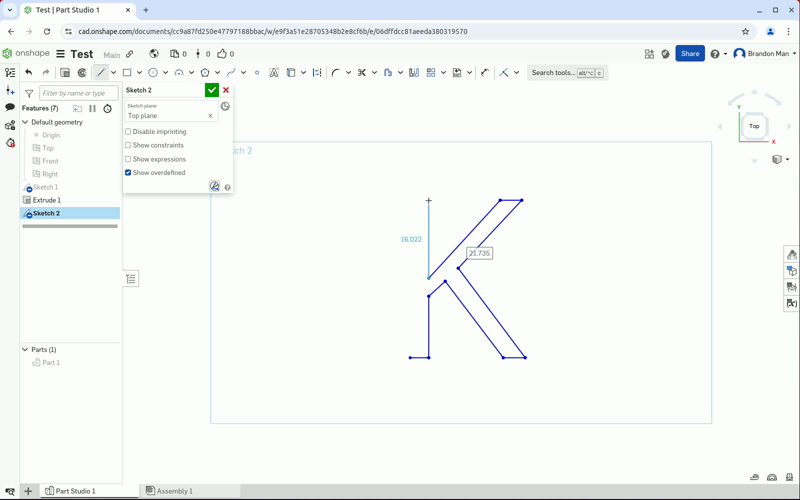
click(428, 200)
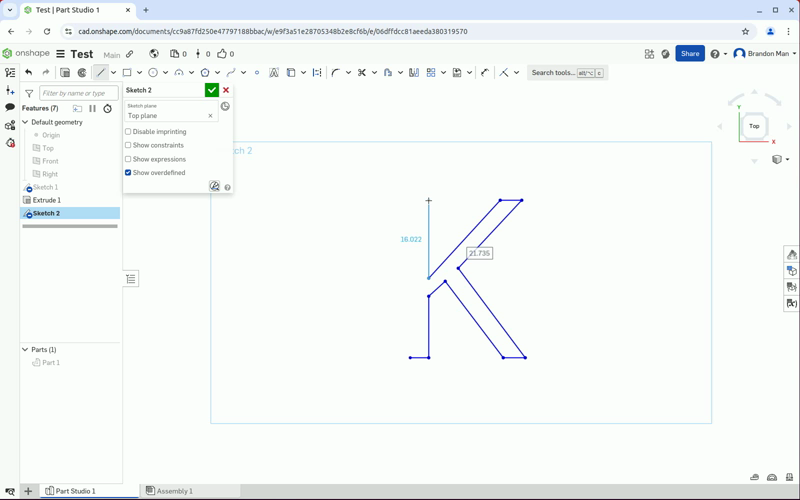
key_up(shift)
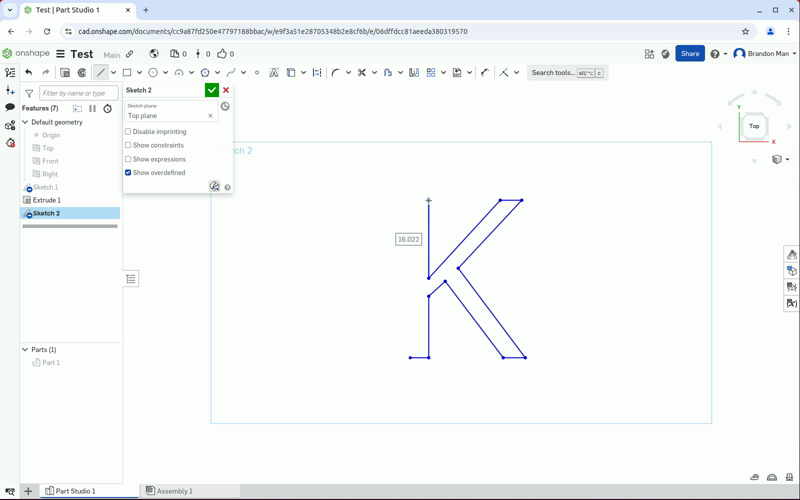
key_down(shift)
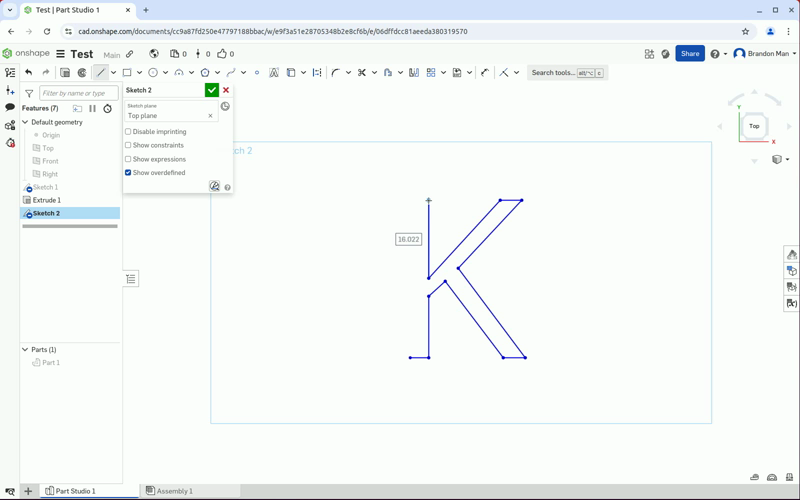
mouse_move(458, 200)
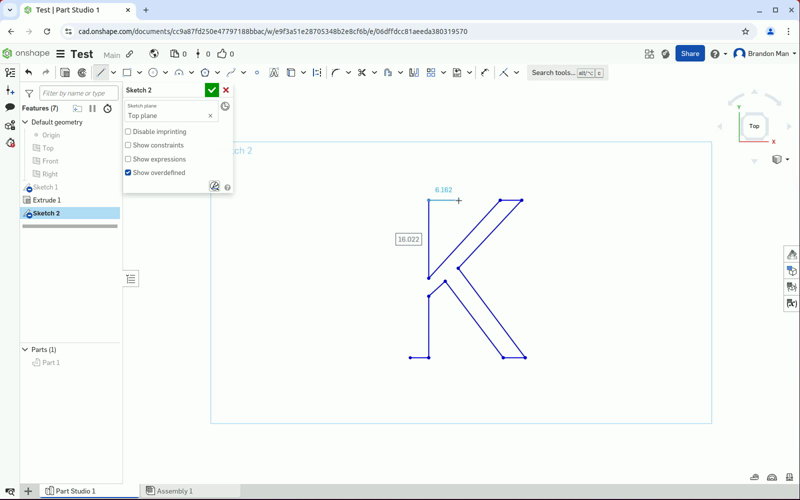
mouse_move(410, 200)
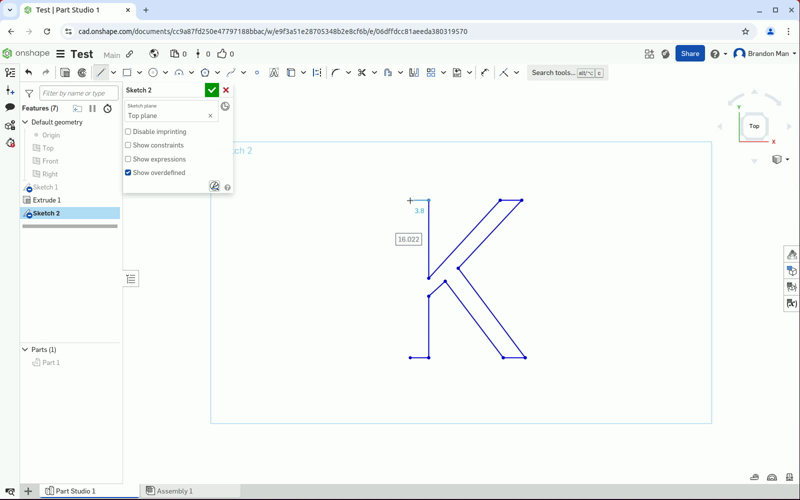
click(410, 200)
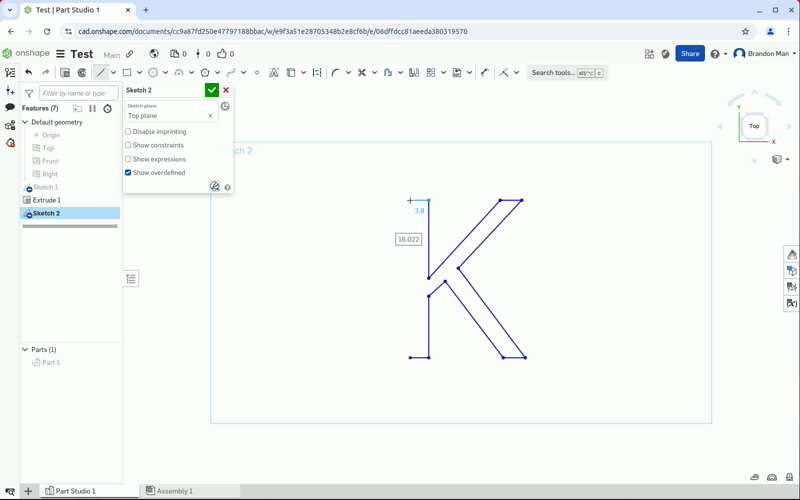
key_up(shift)
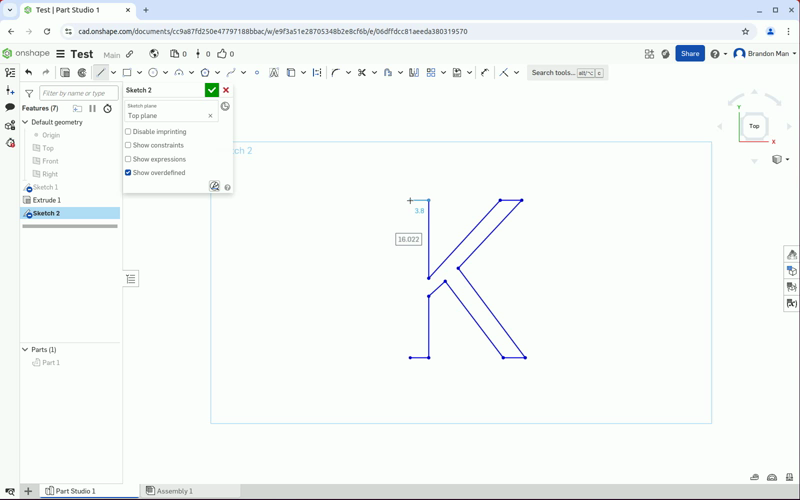
key_down(shift)
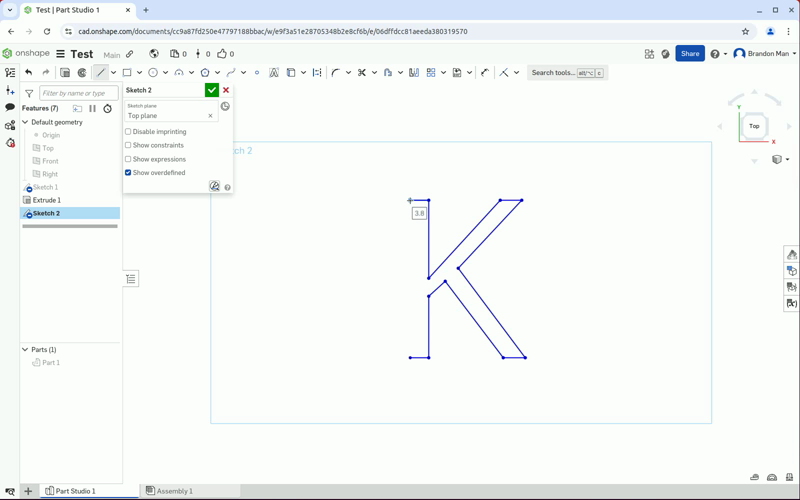
mouse_move(410, 357)
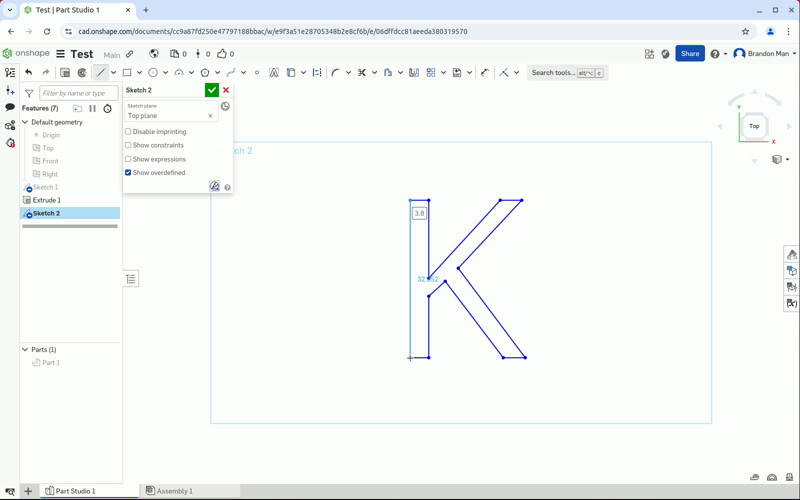
key_up(shift)
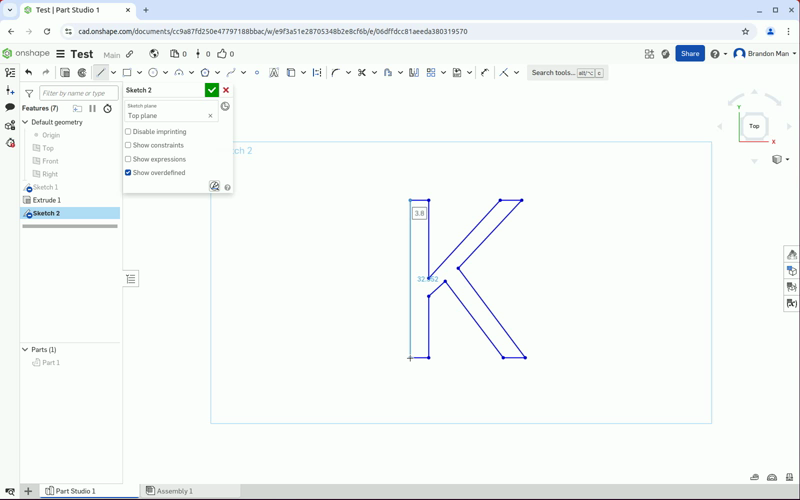
click(410, 357)
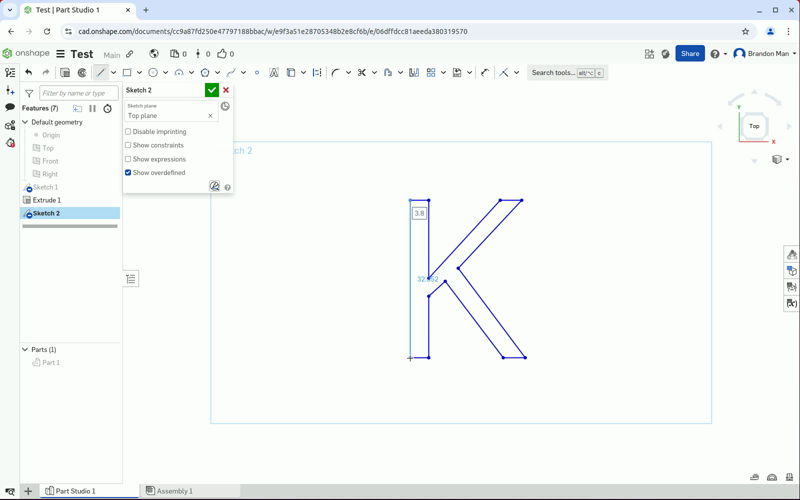
key(esc)
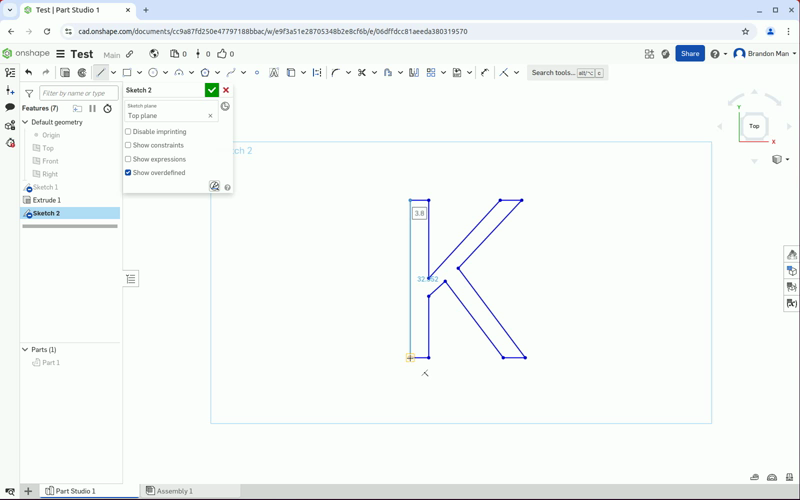
mouse_move(491, 324)
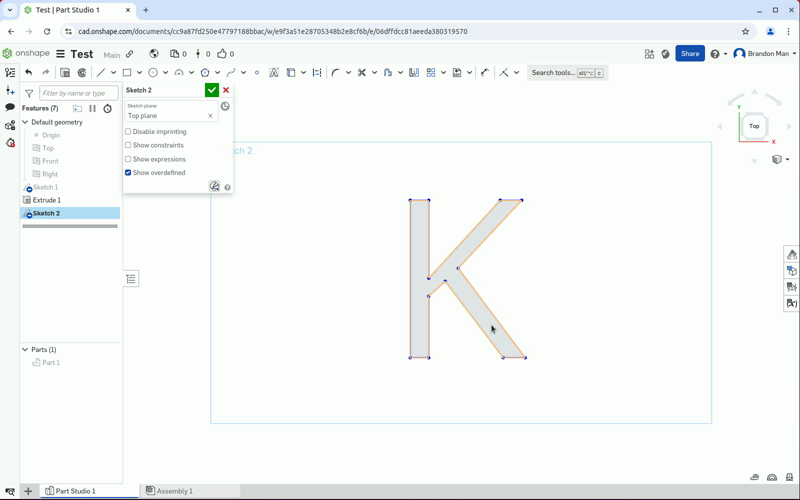
click(491, 324)
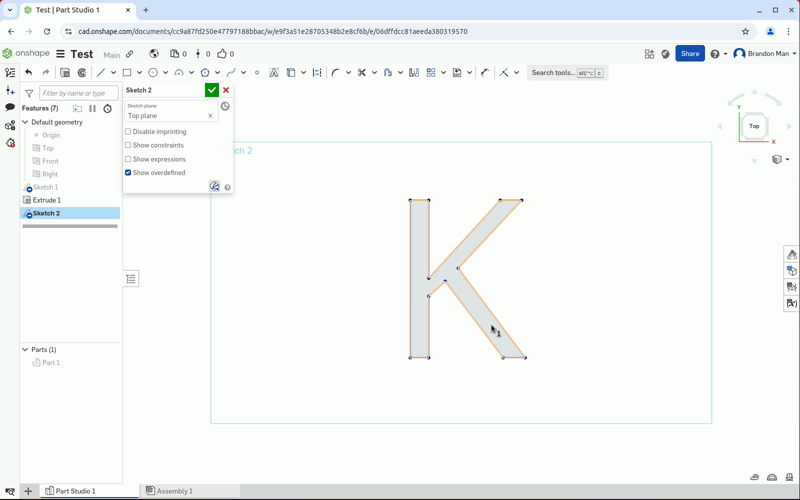
mouse_move(73, 352)
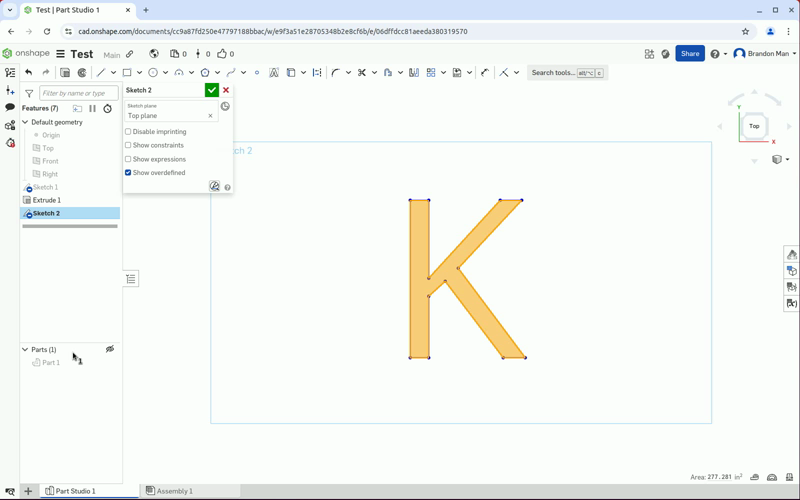
key(shift+y)
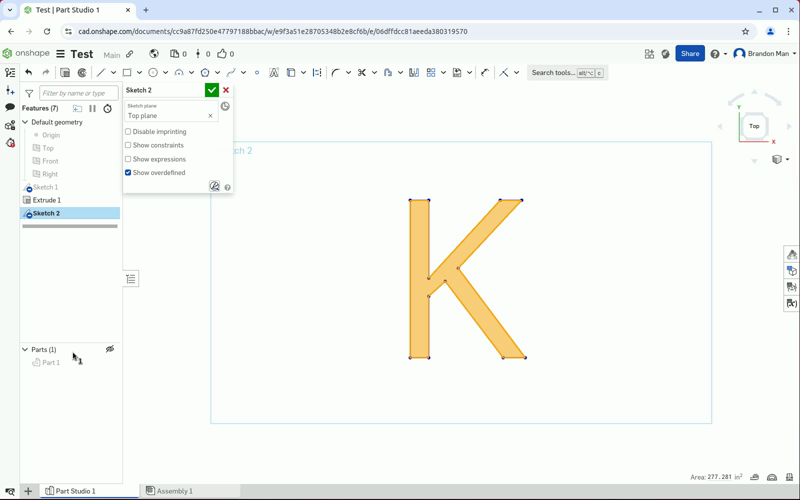
key(shift+e)
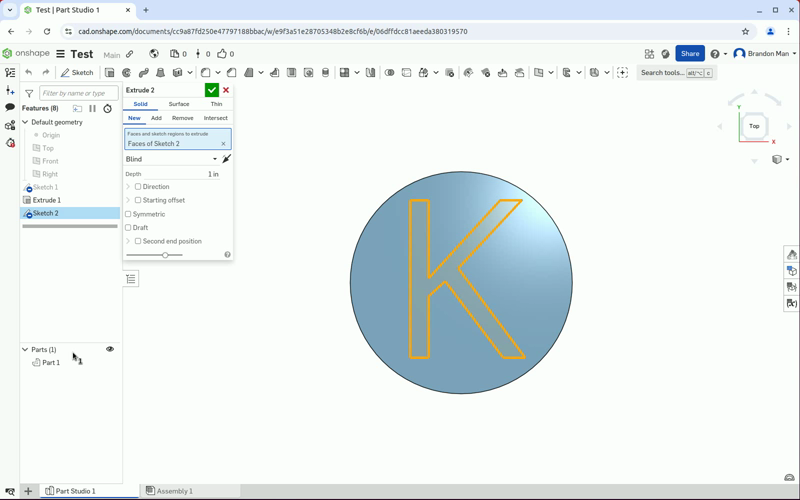
mouse_move(143, 106)
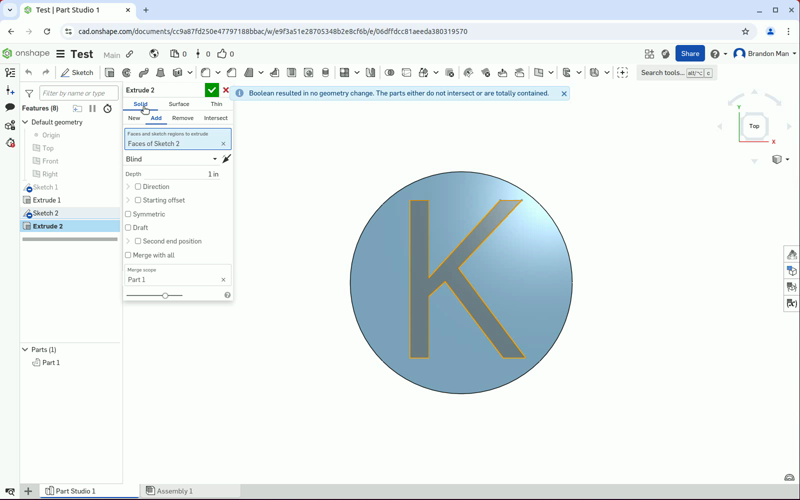
click(143, 106)
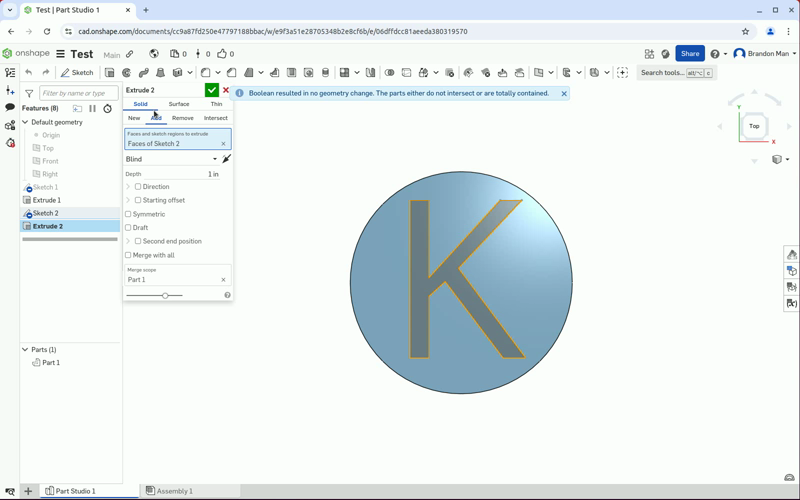
mouse_move(186, 120)
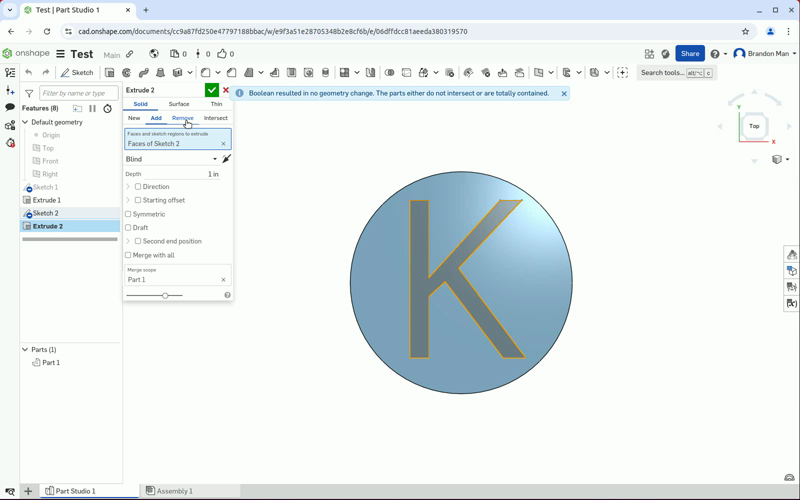
click(186, 120)
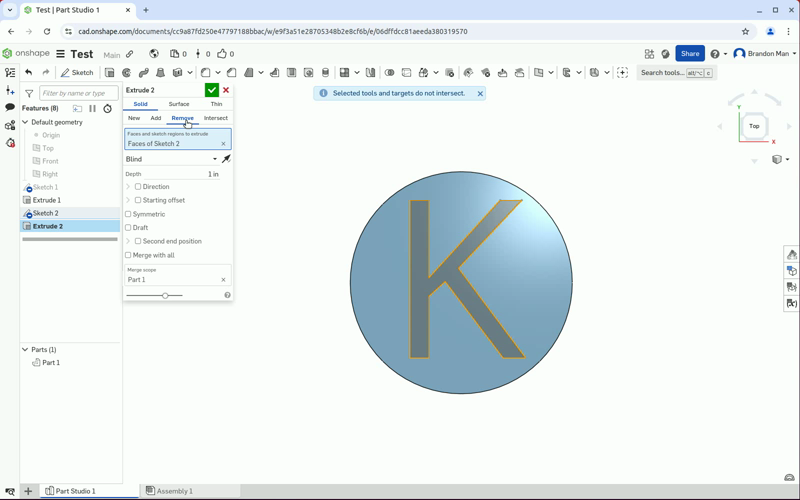
key(tab, 4)
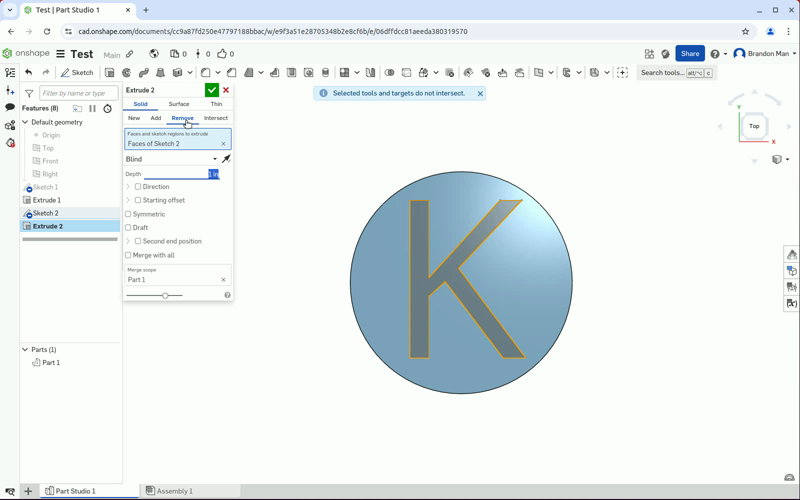
text(-15.405)
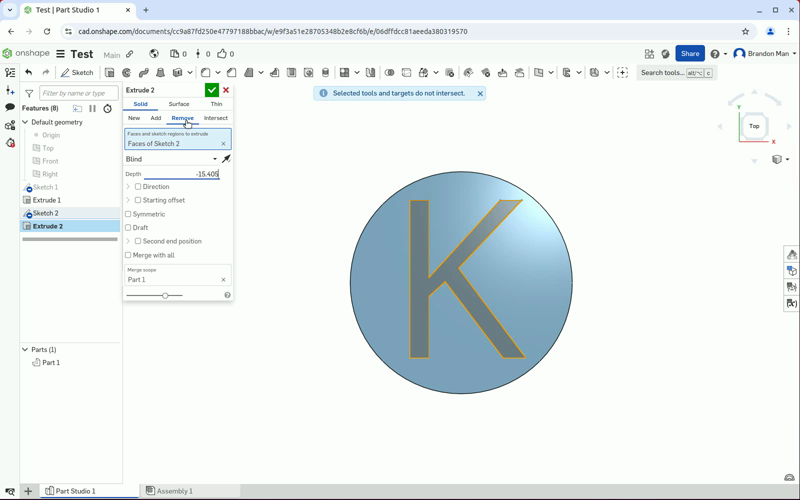
key(tab, 3)
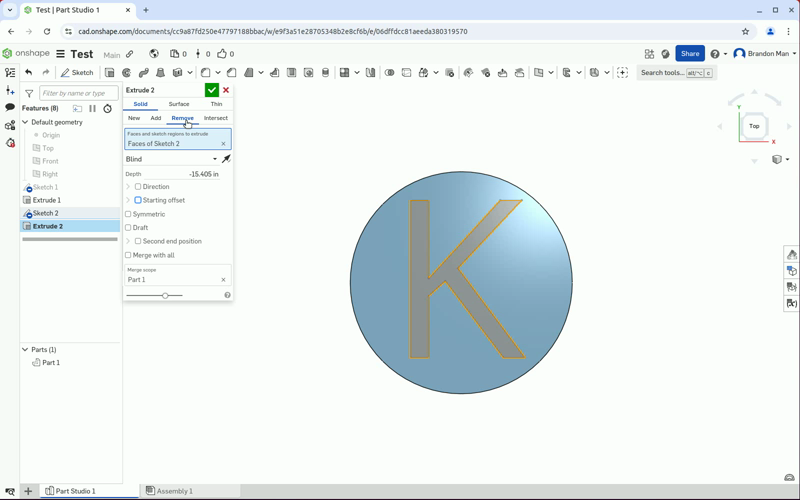
key(tab, 2)
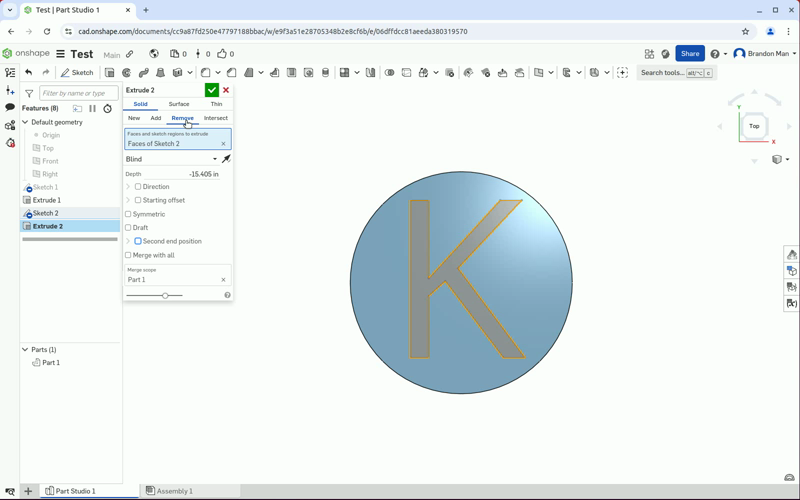
key(space)
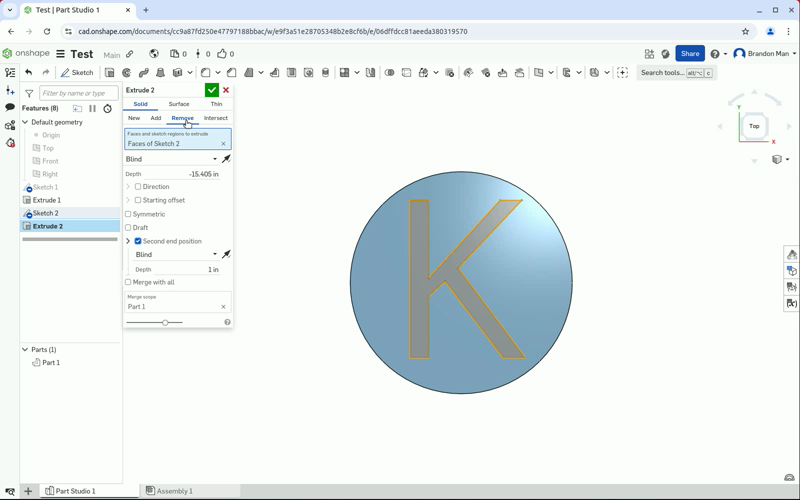
key(tab, 3)
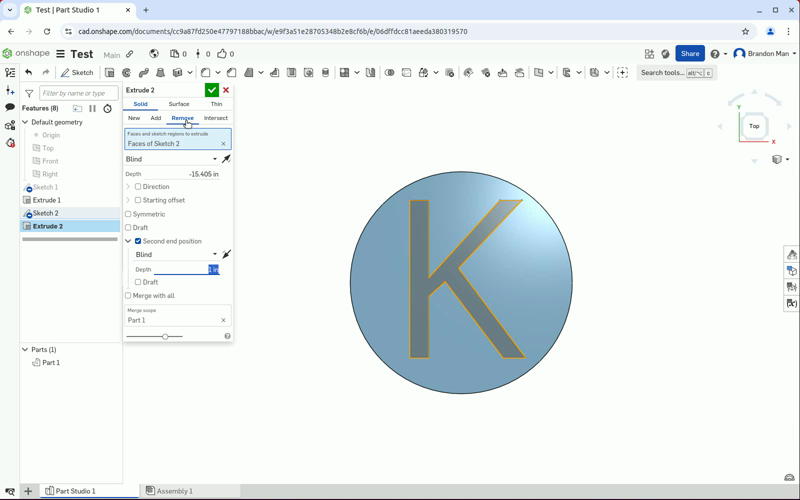
text(12.276)
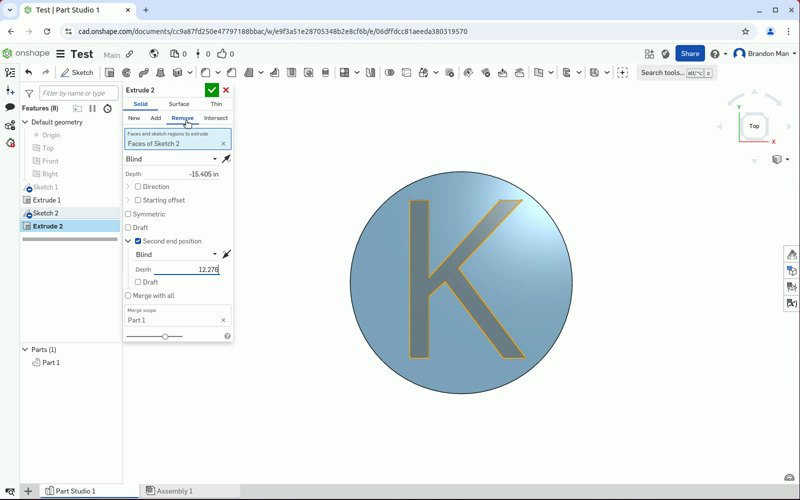
key(tab, 2)
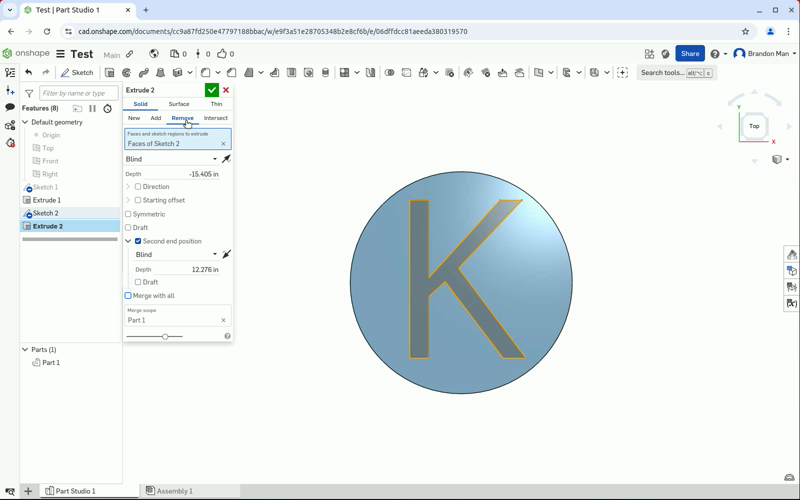
key(space)
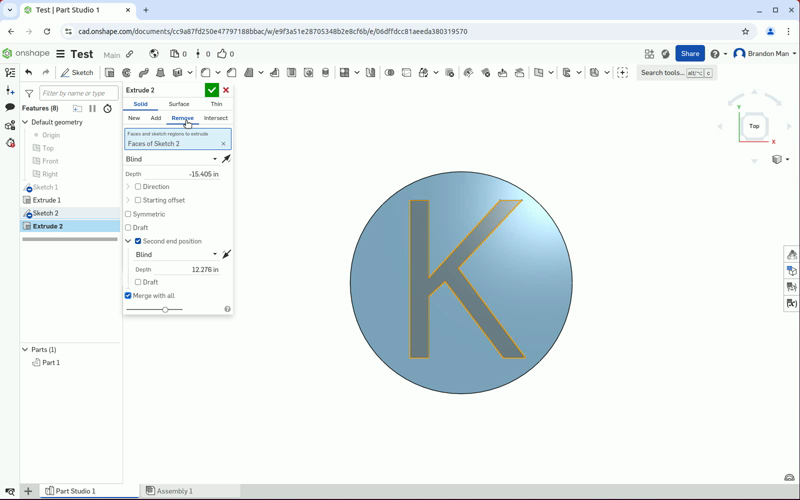
key(enter)
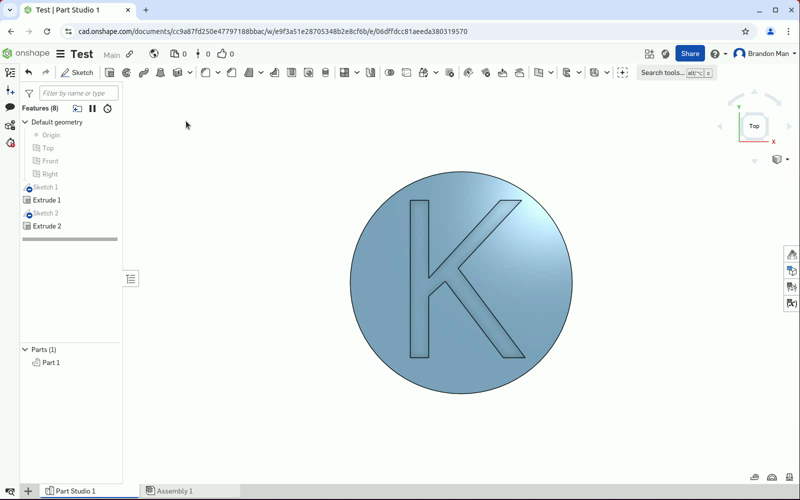
key(shift+h)
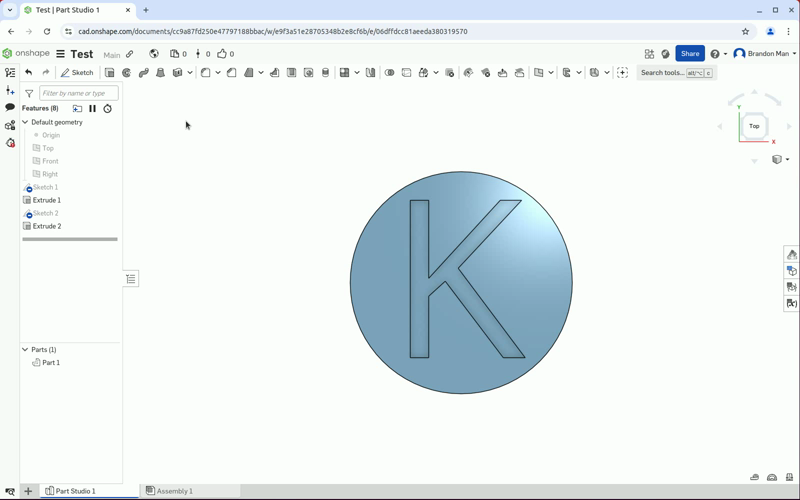
key(shift+h)
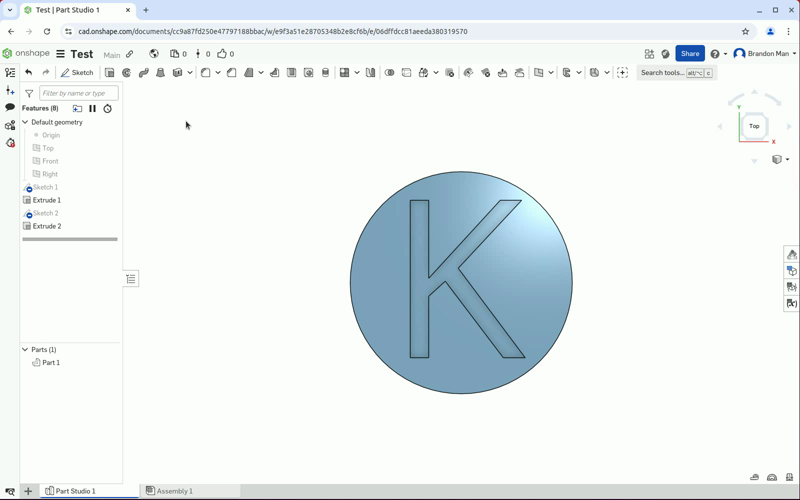
key(shift+7)
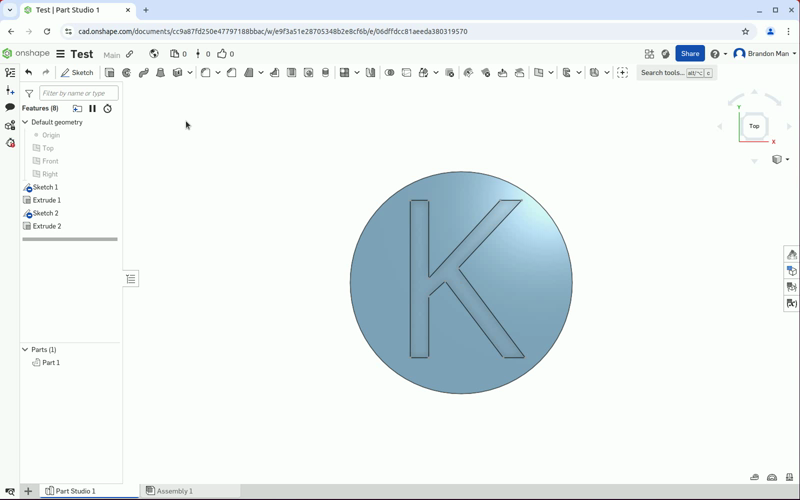
key(up, 3)
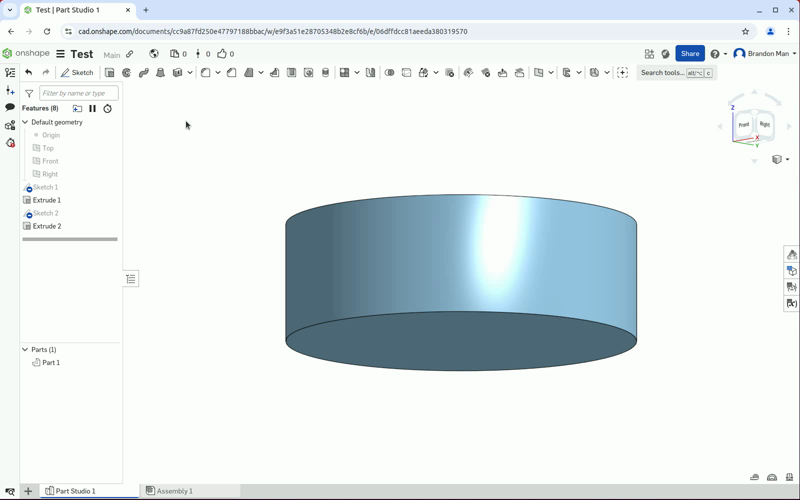
key(left, 3)
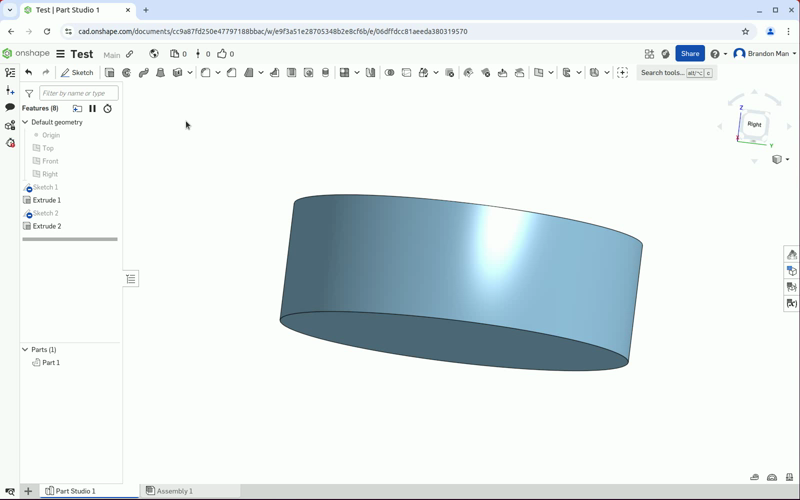
key(right, 3)
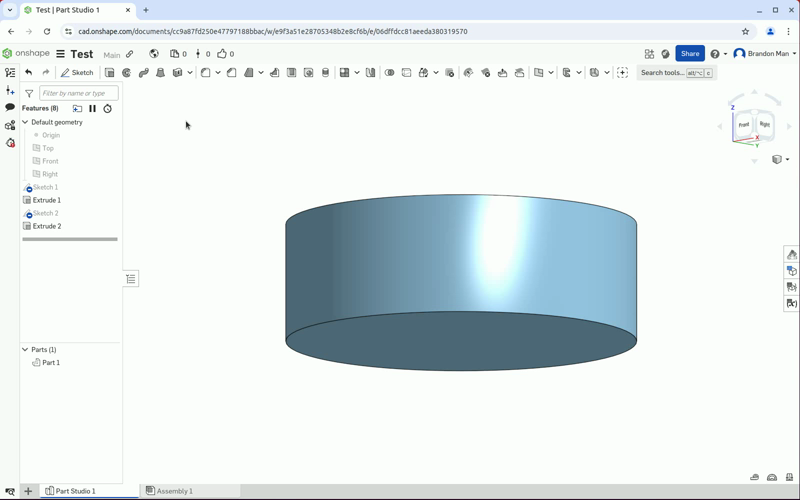
key(down, 3)
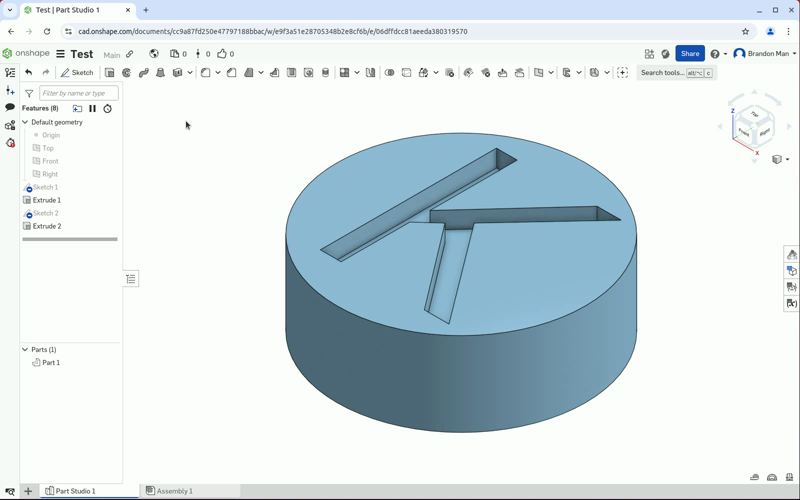
mouse_move(73, 189)
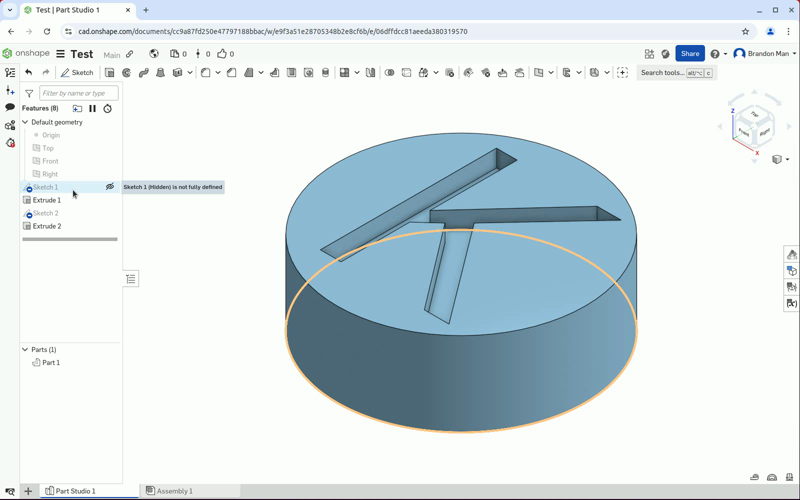
click(73, 189)